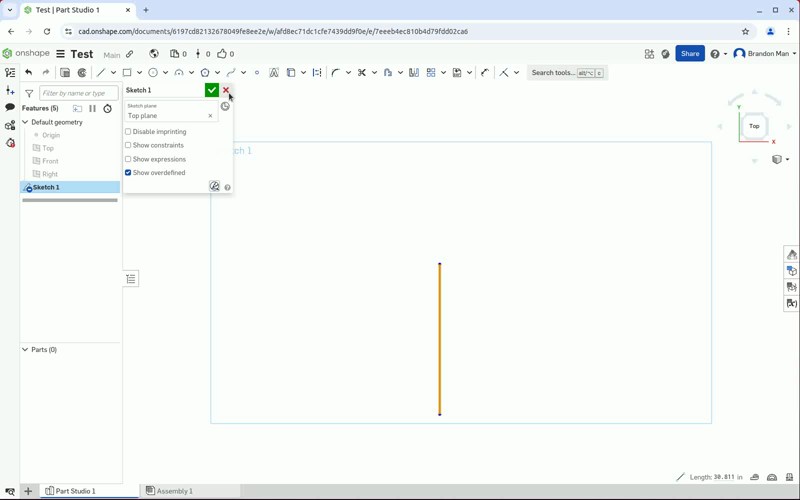
key(shift+h)
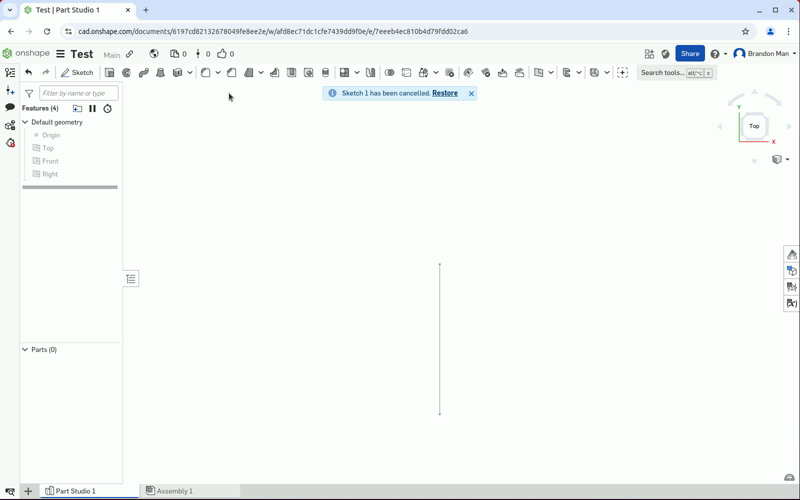
mouse_move(73, 352)
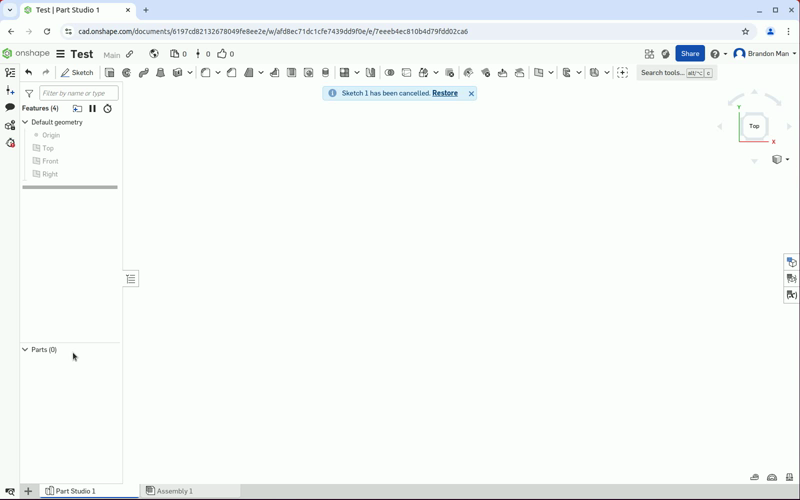
key(y)
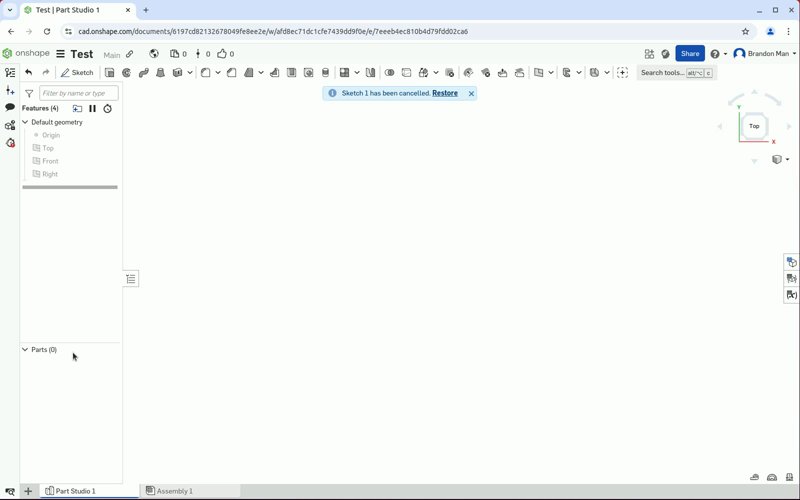
key(shift+p)
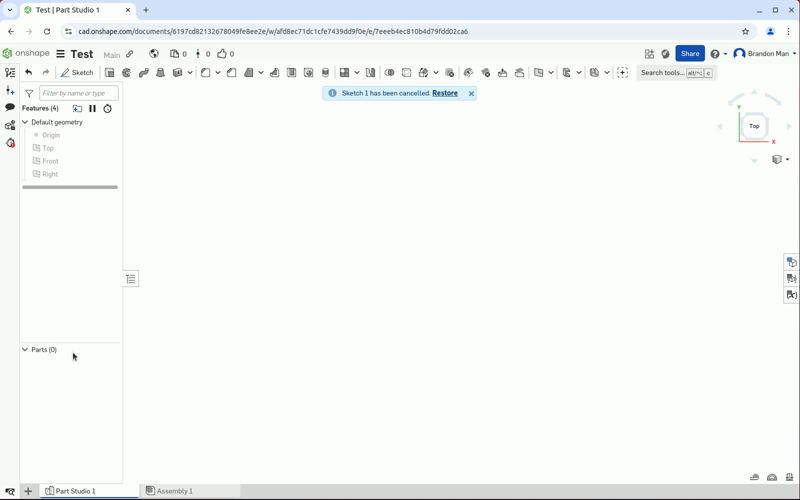
key(space)
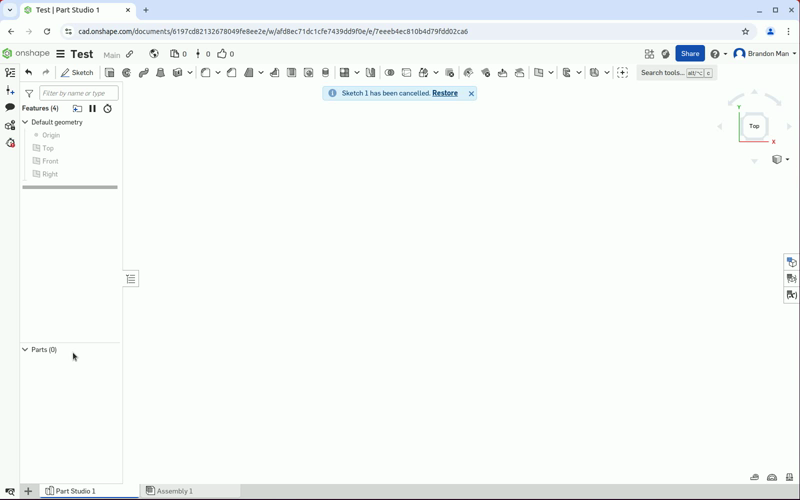
key_down(shift)
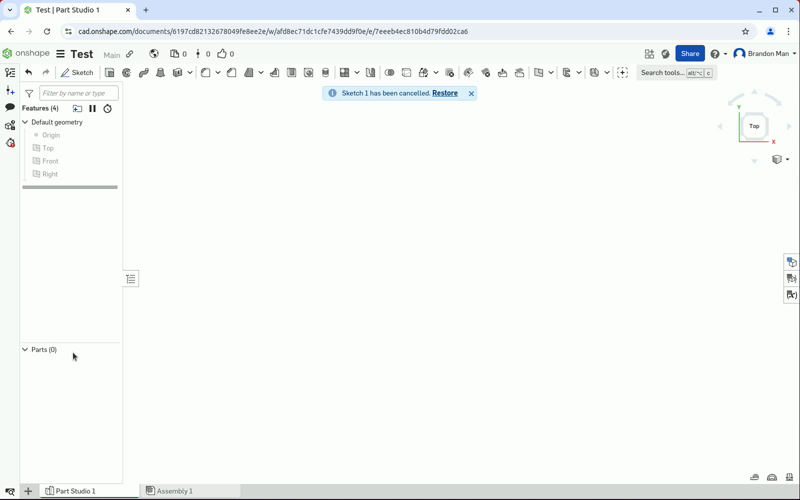
key(up)
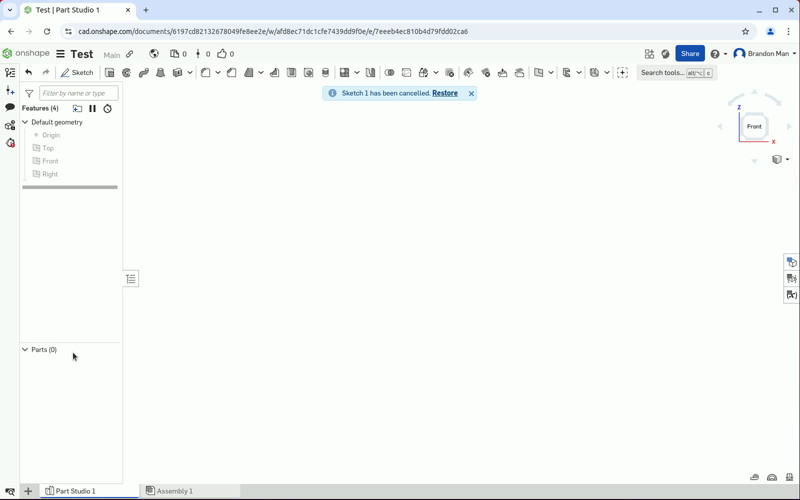
key_up(shift)
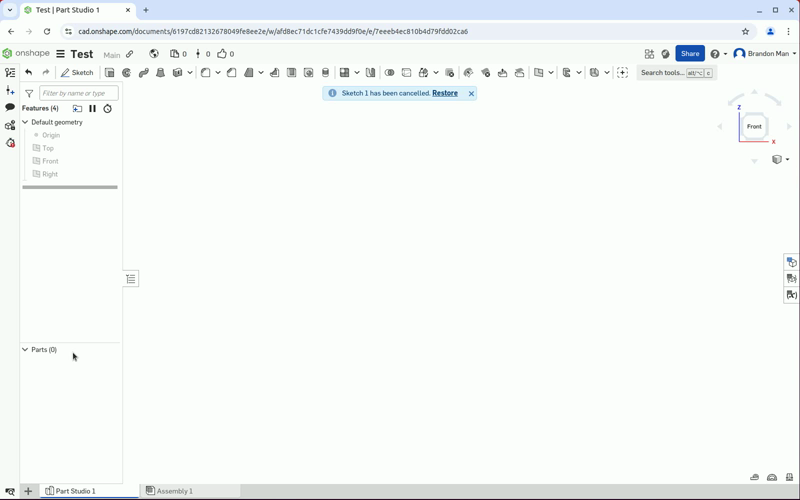
mouse_move(73, 352)
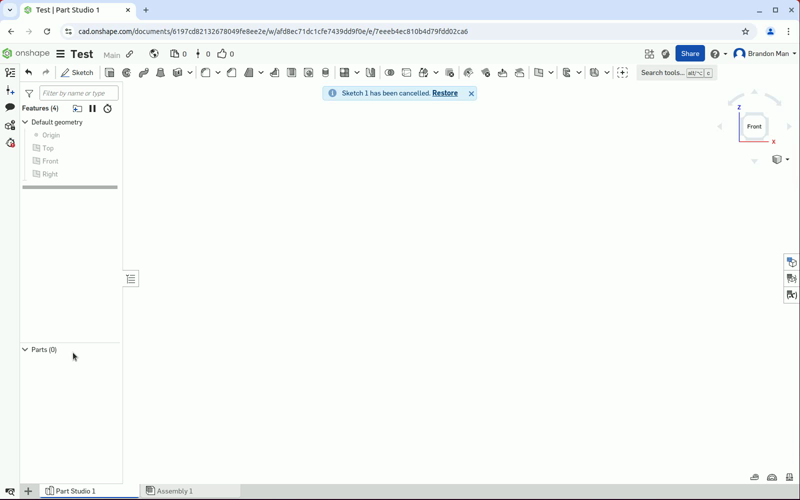
key(shift+y)
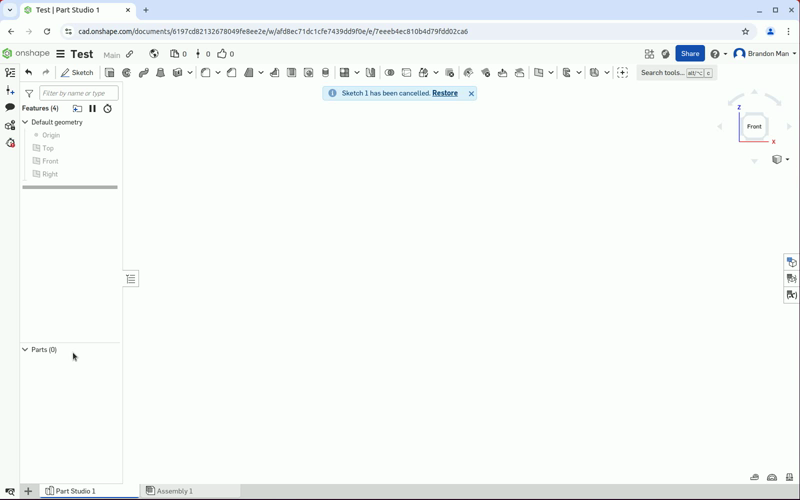
key(shift+s)
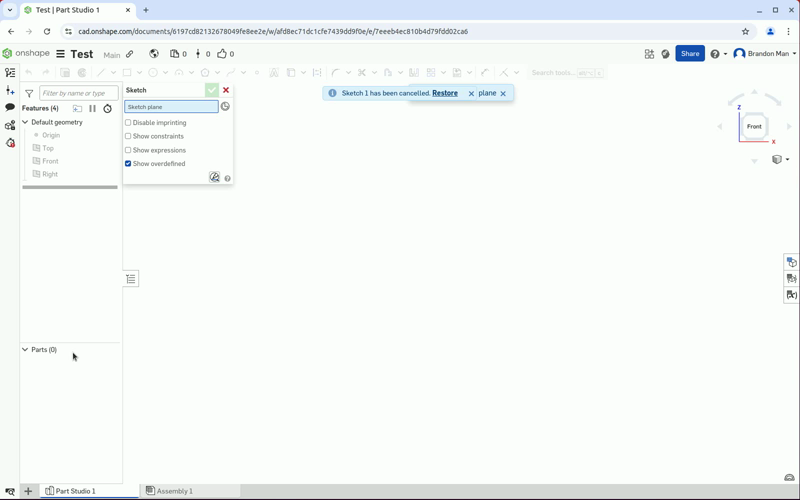
mouse_move(73, 163)
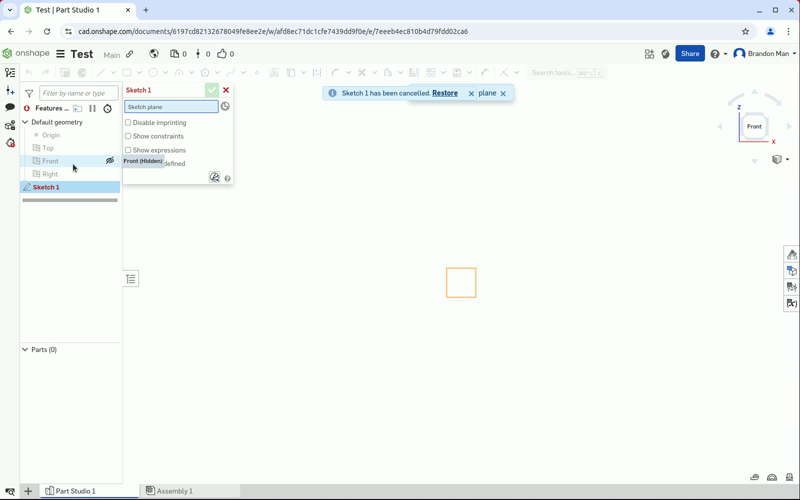
click(73, 163)
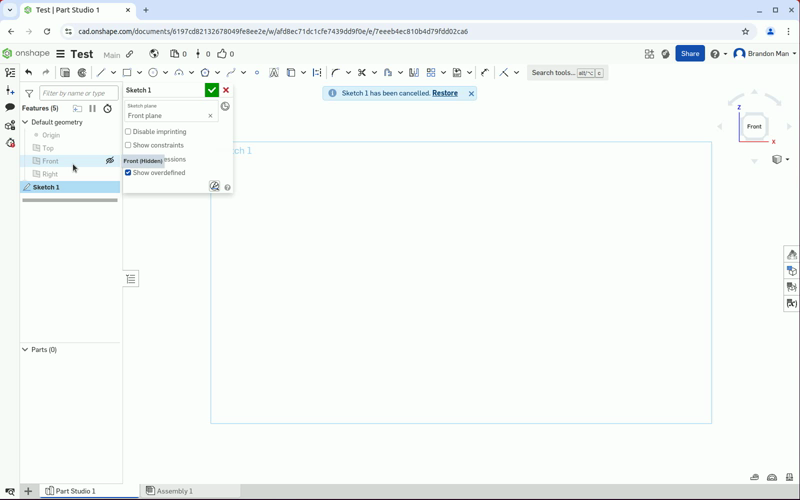
mouse_move(73, 352)
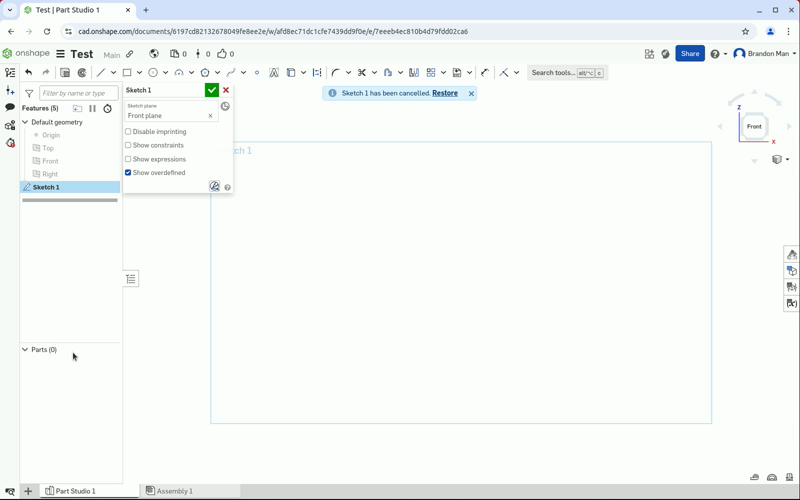
key(y)
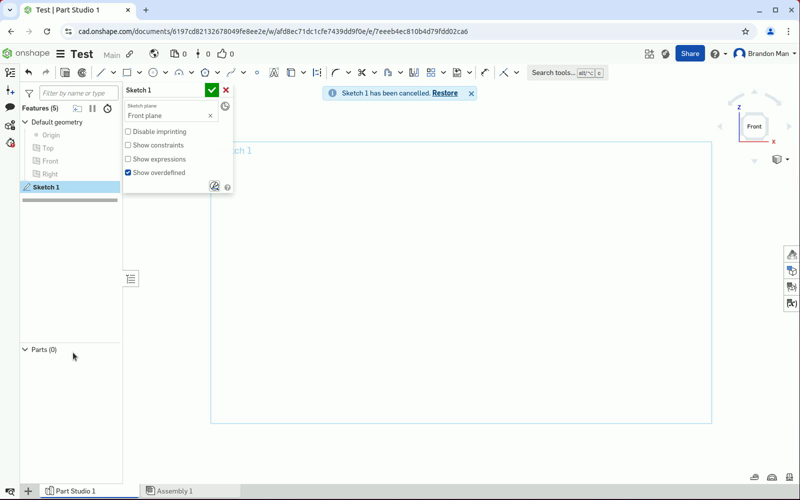
key(l)
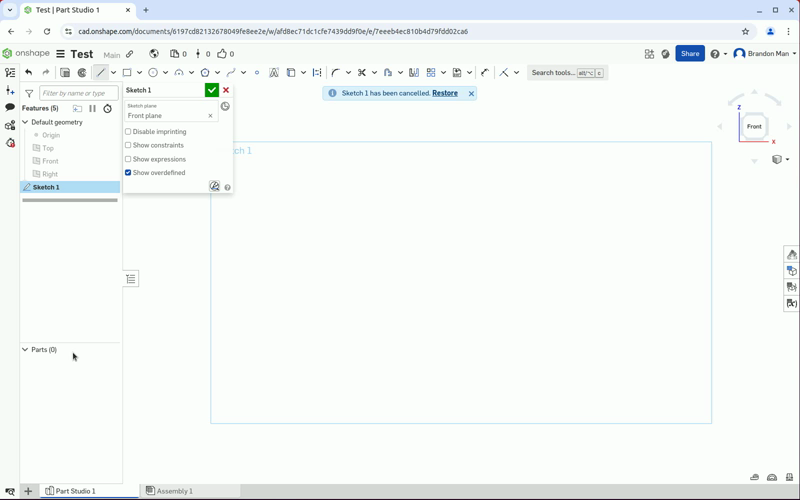
key_down(shift)
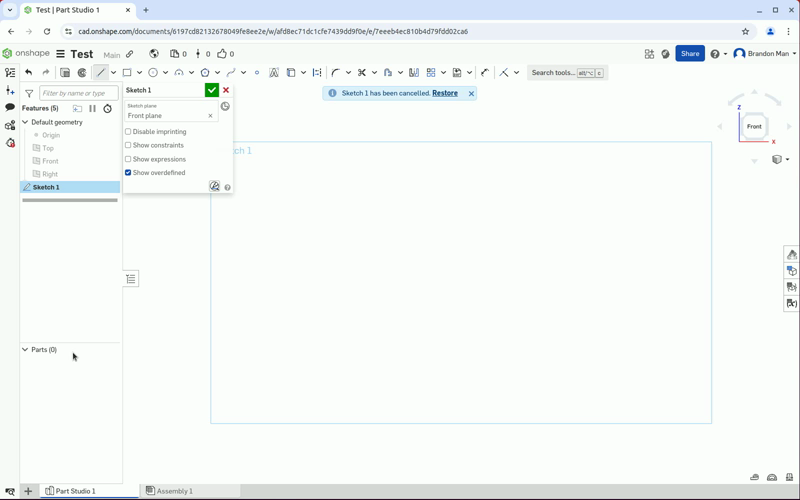
mouse_move(348, 395)
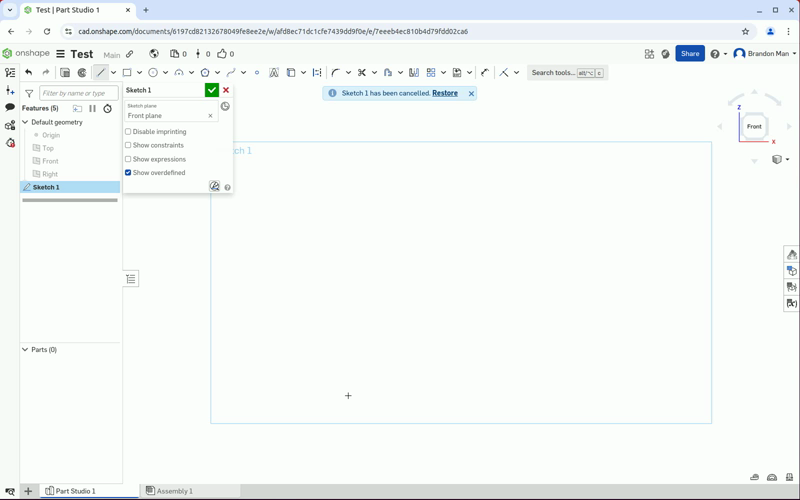
click(348, 395)
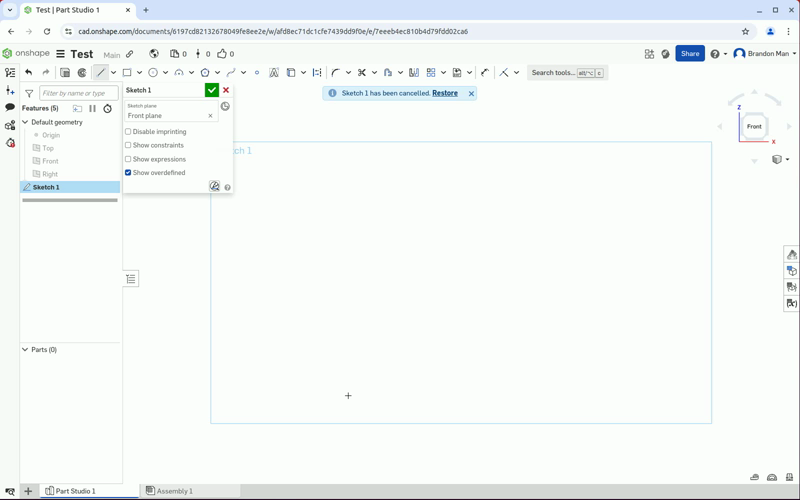
key_up(shift)
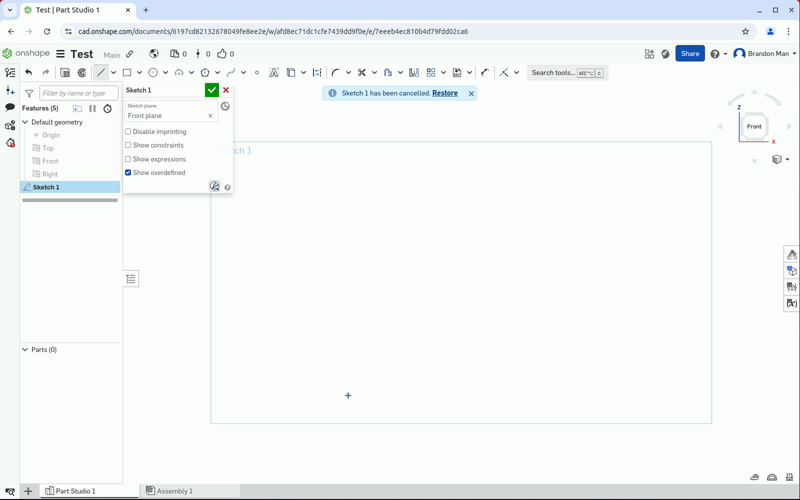
key_down(shift)
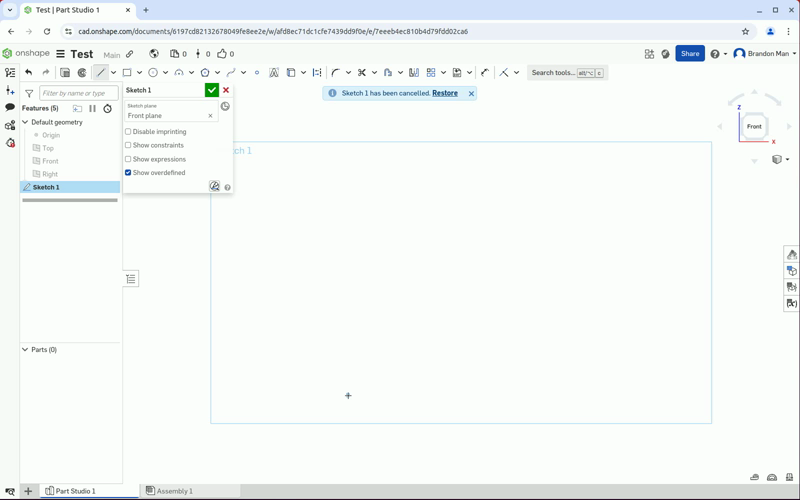
mouse_move(572, 395)
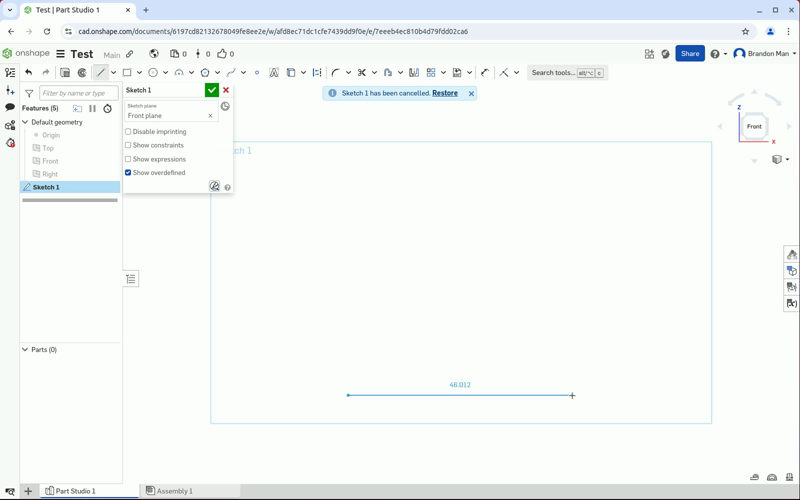
click(572, 395)
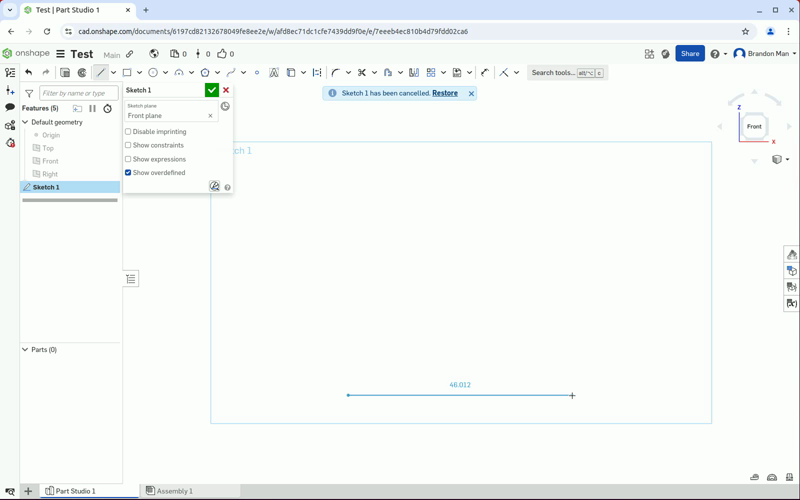
key_up(shift)
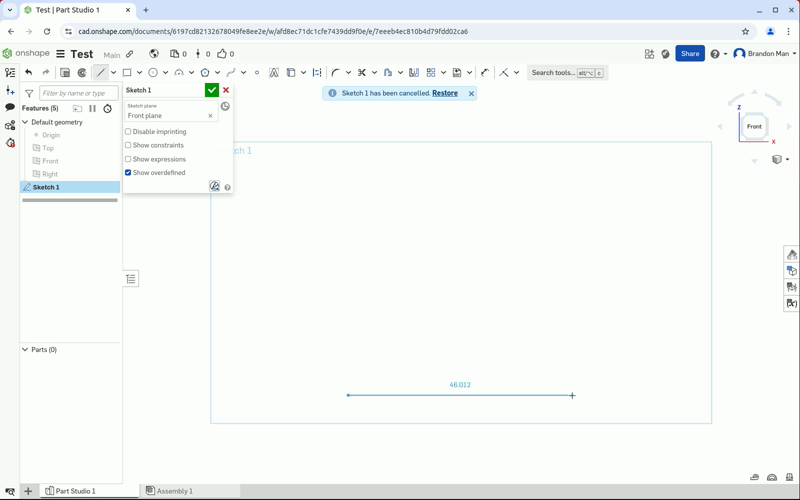
key_down(shift)
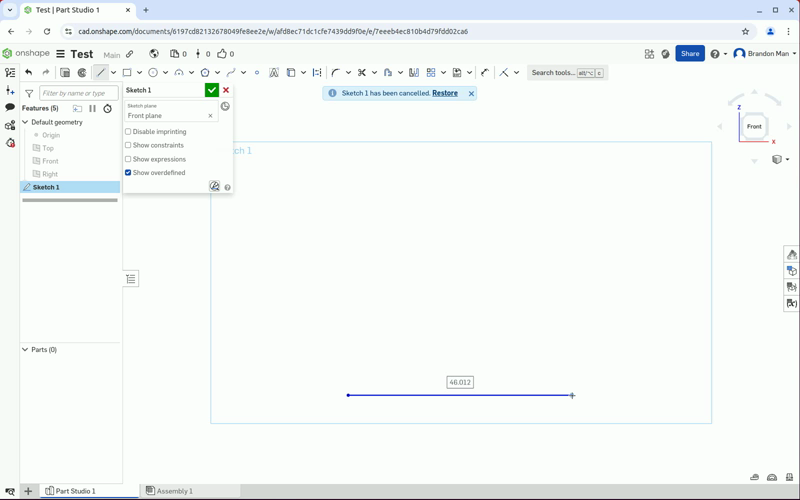
mouse_move(572, 171)
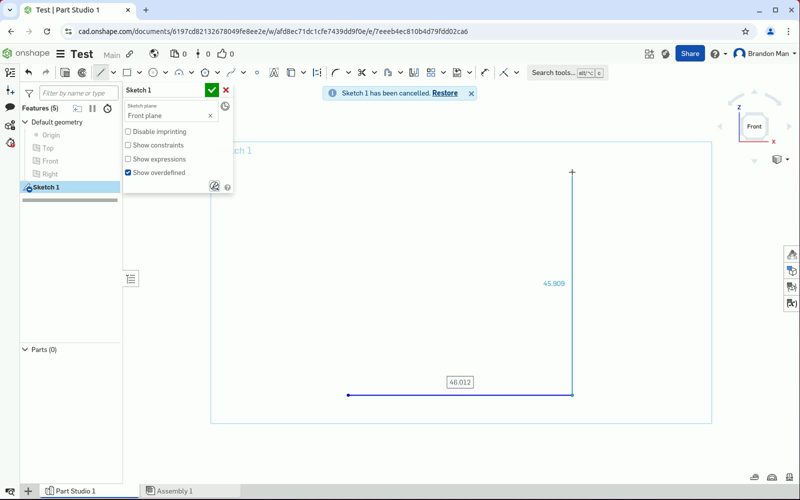
click(572, 171)
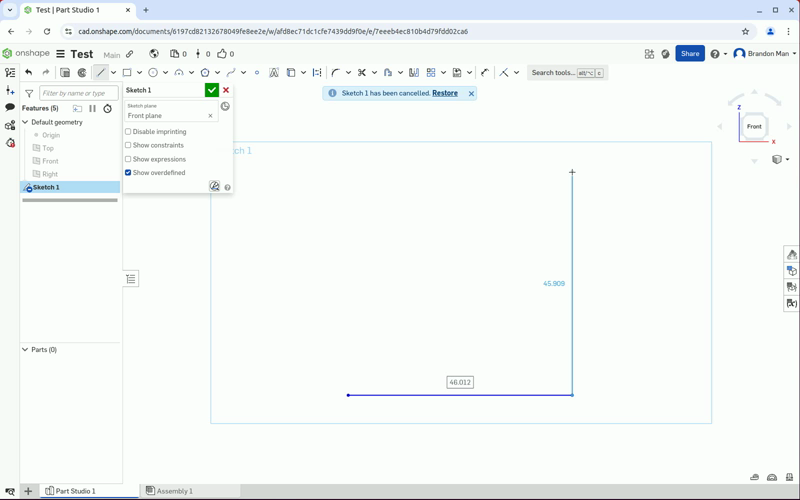
key_up(shift)
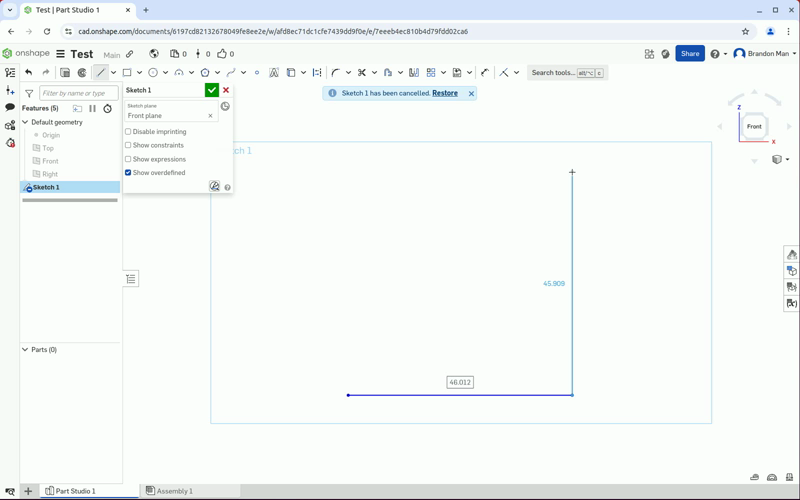
key_down(shift)
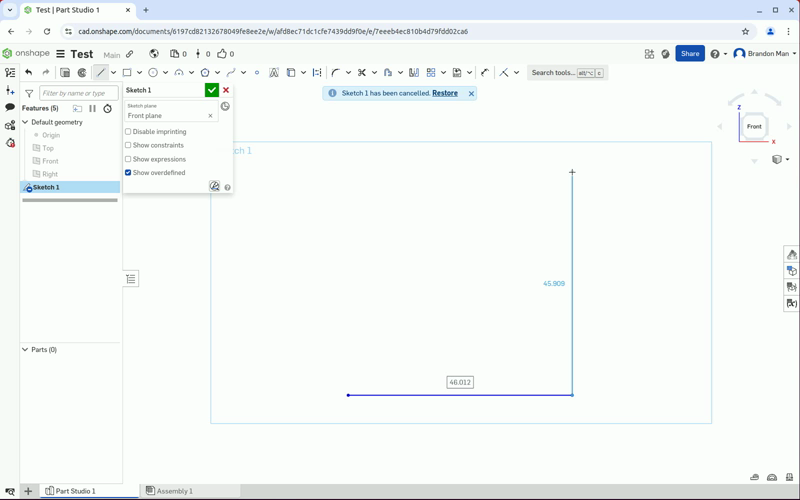
mouse_move(348, 171)
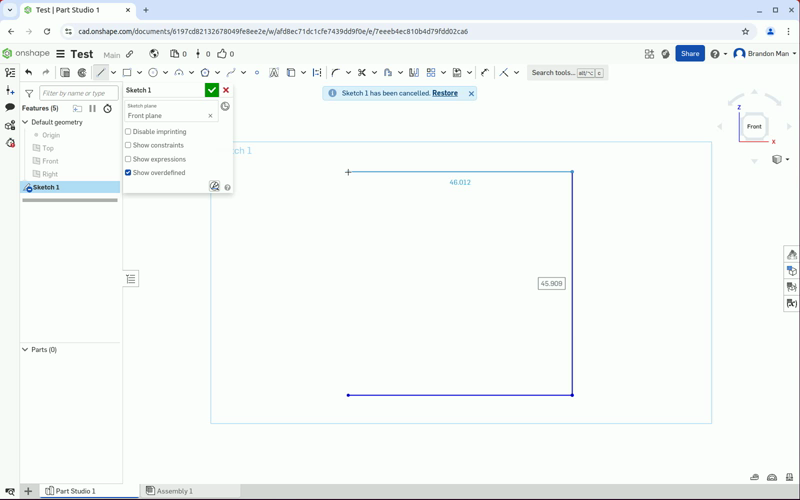
click(348, 171)
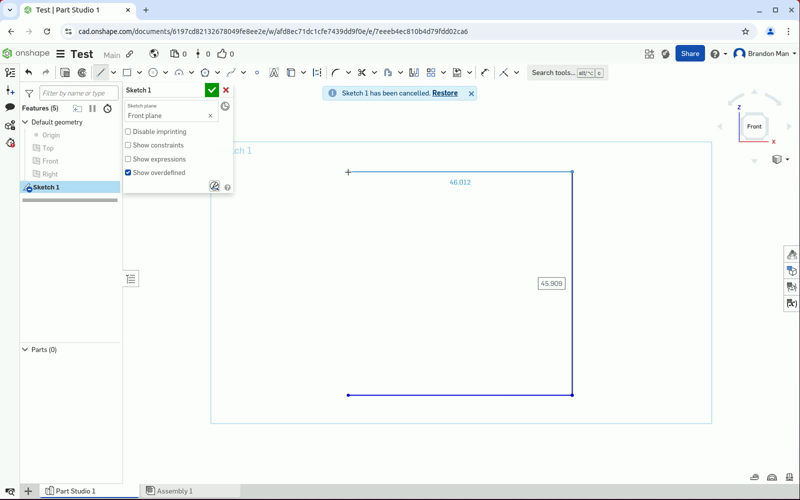
key_up(shift)
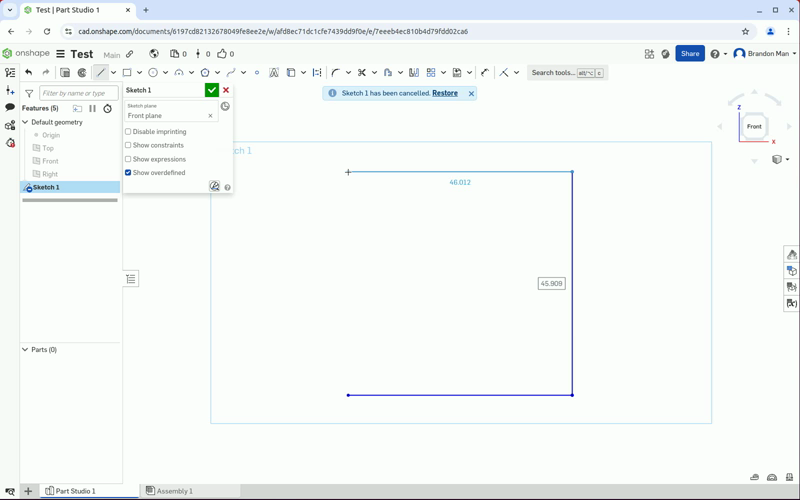
key_down(shift)
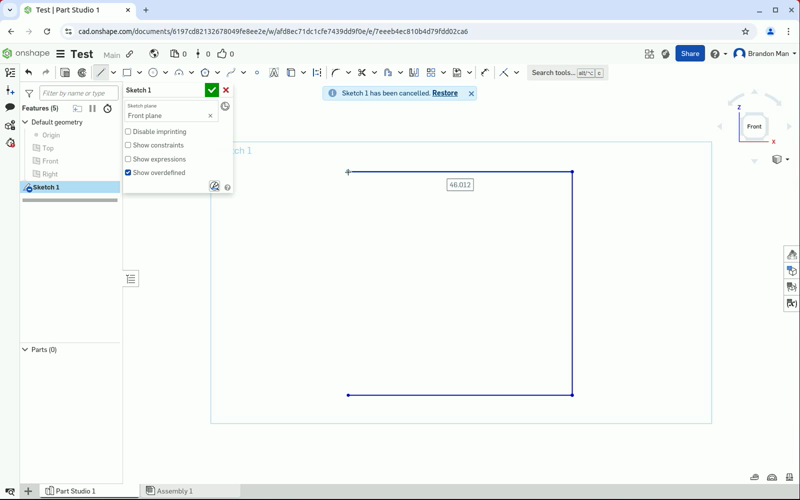
mouse_move(348, 395)
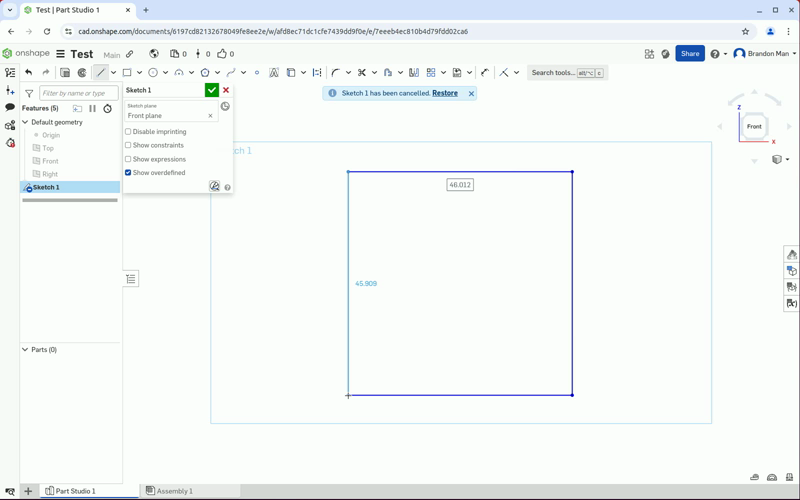
key_up(shift)
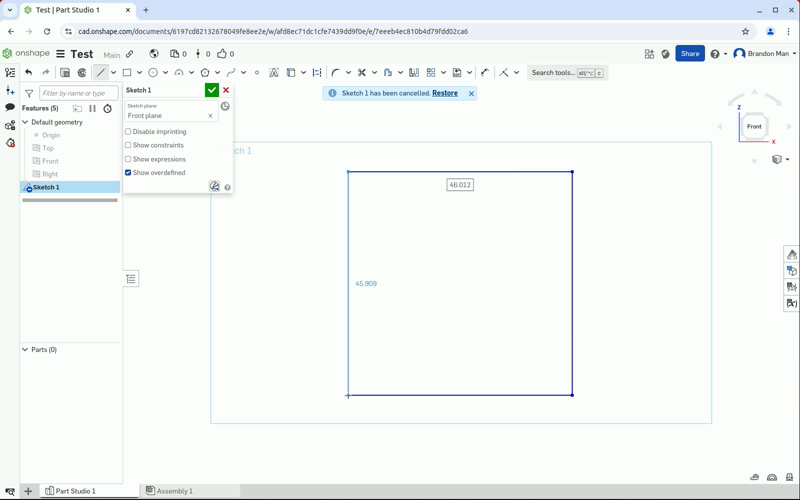
click(348, 395)
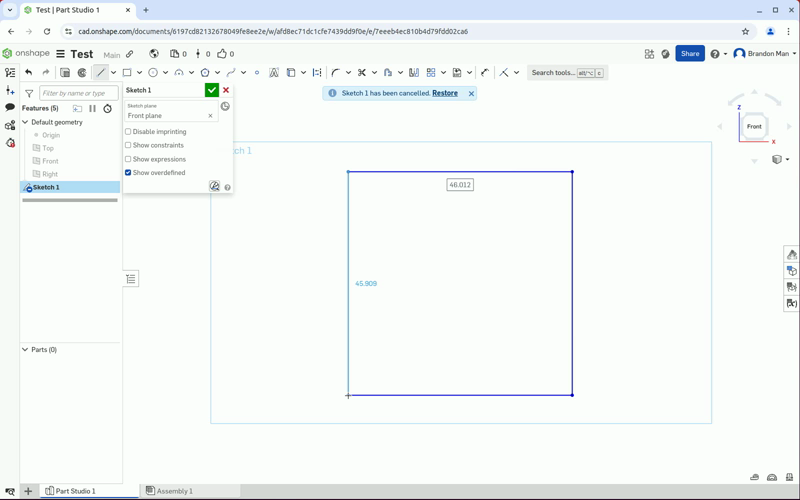
key(esc)
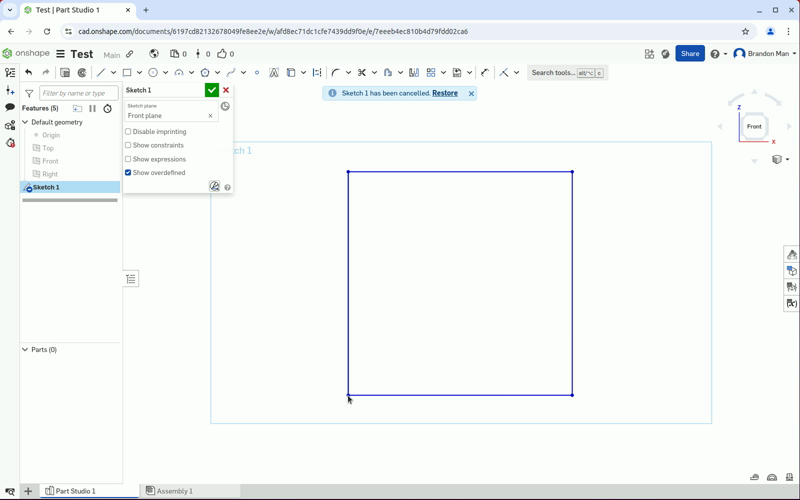
key(l)
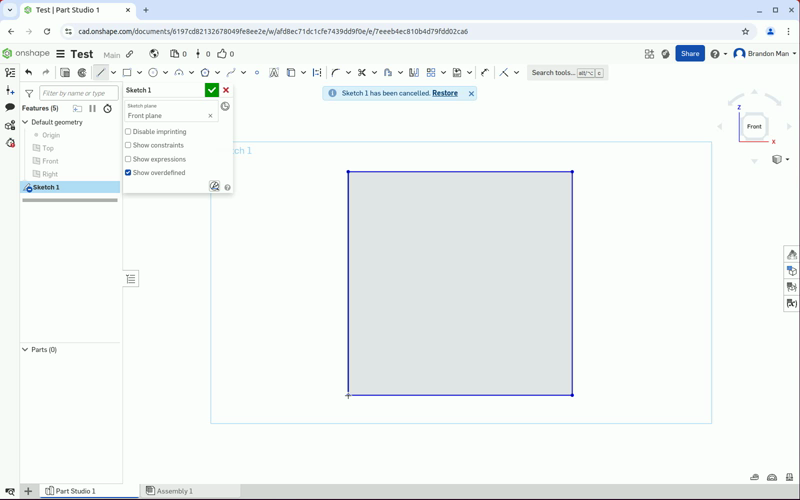
key_down(shift)
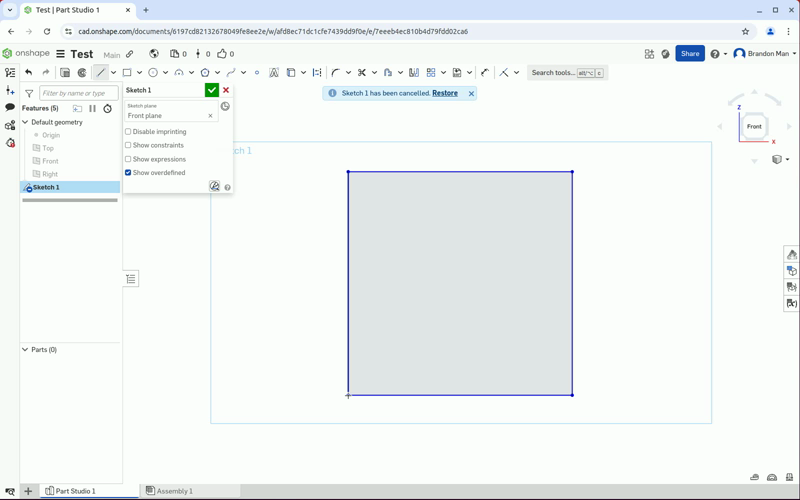
mouse_move(449, 310)
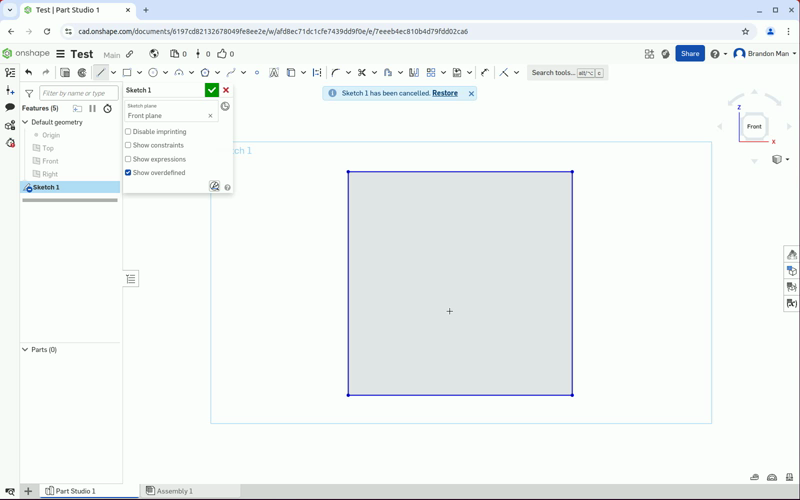
click(449, 310)
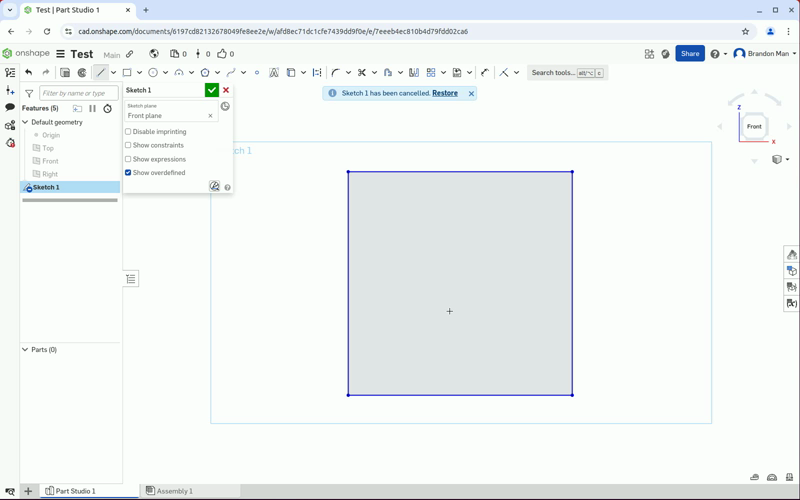
key_up(shift)
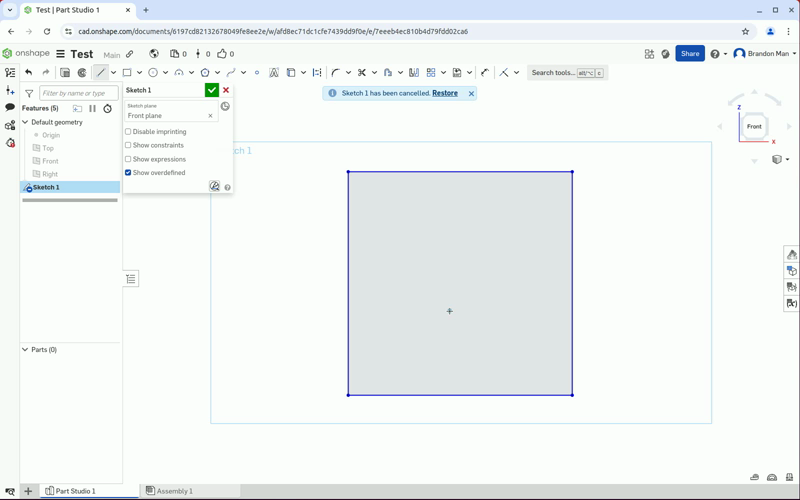
key_down(shift)
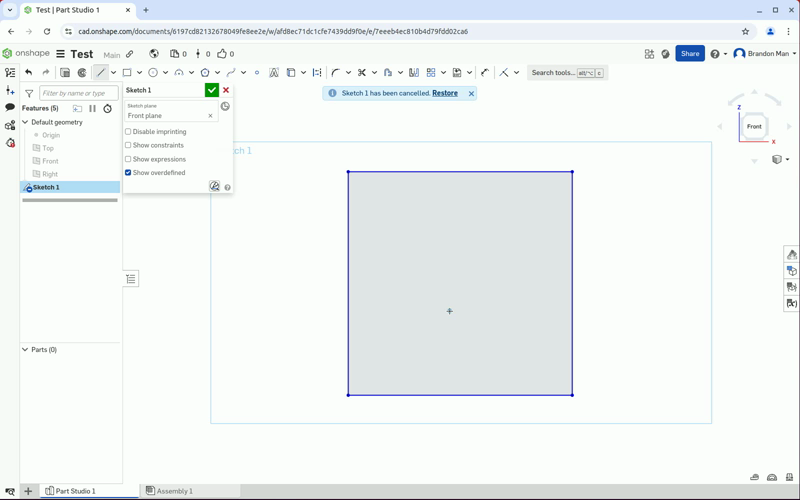
mouse_move(479, 310)
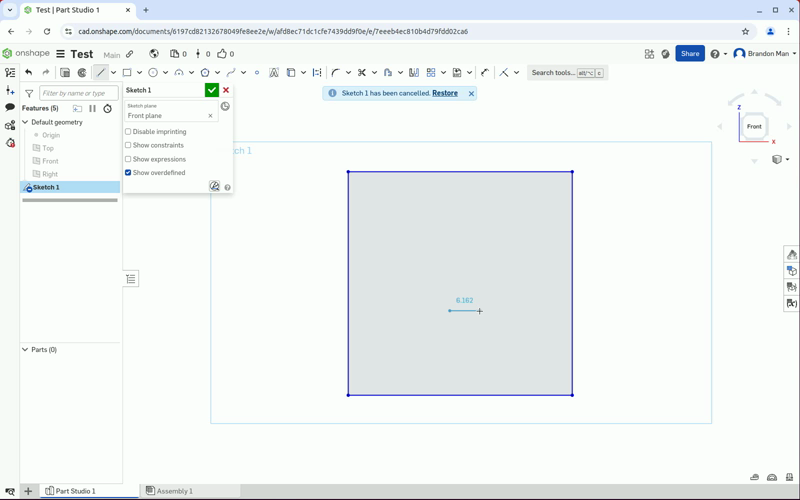
mouse_move(470, 310)
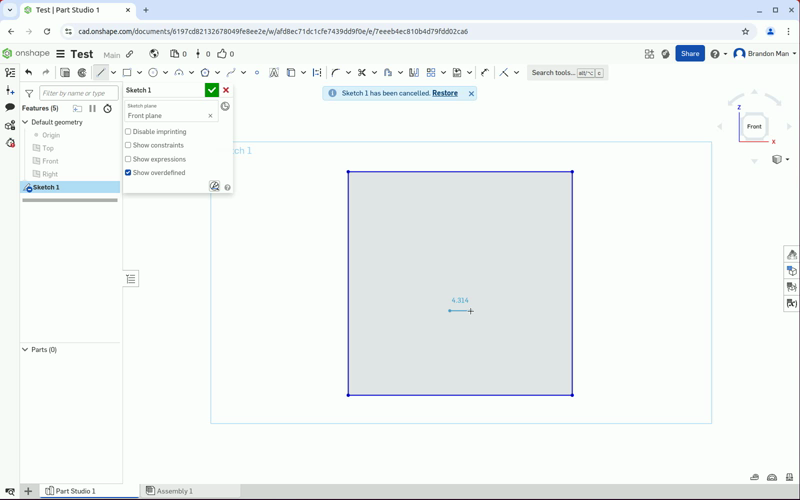
click(470, 310)
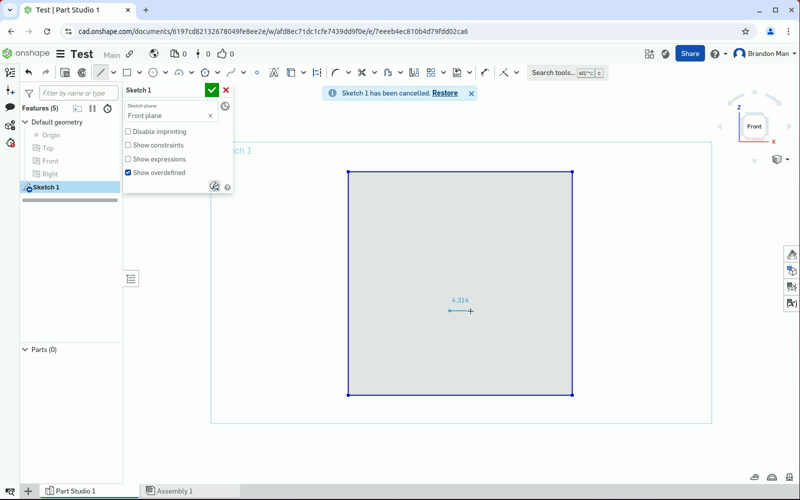
key_up(shift)
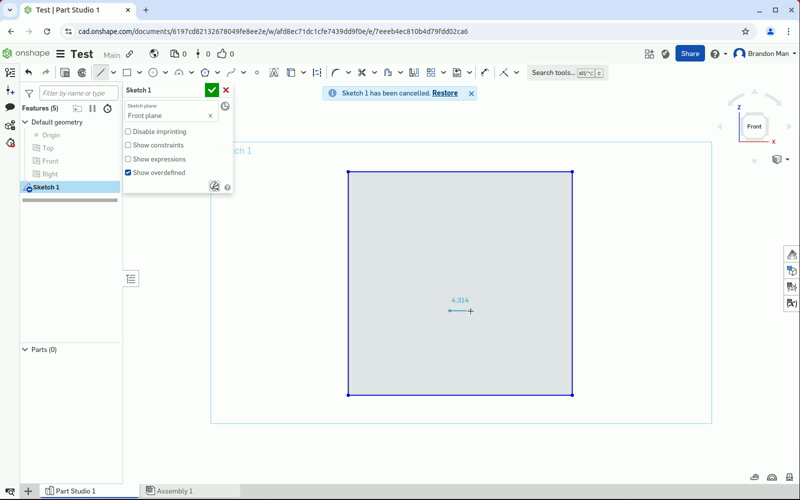
key_down(shift)
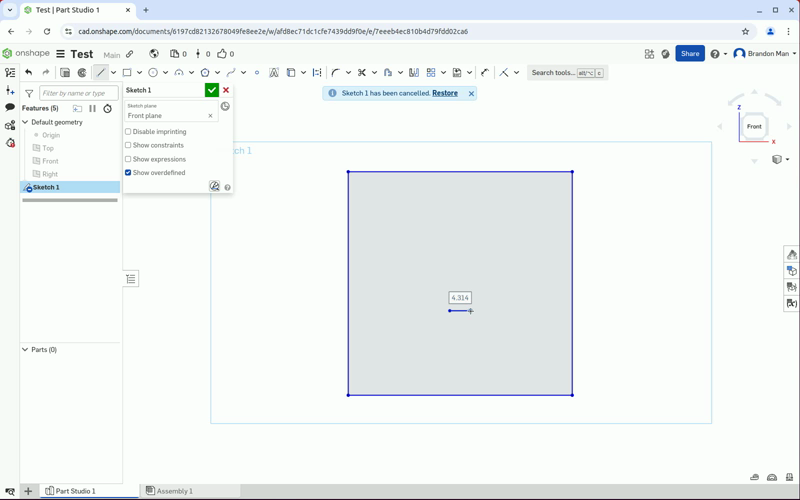
mouse_move(500, 310)
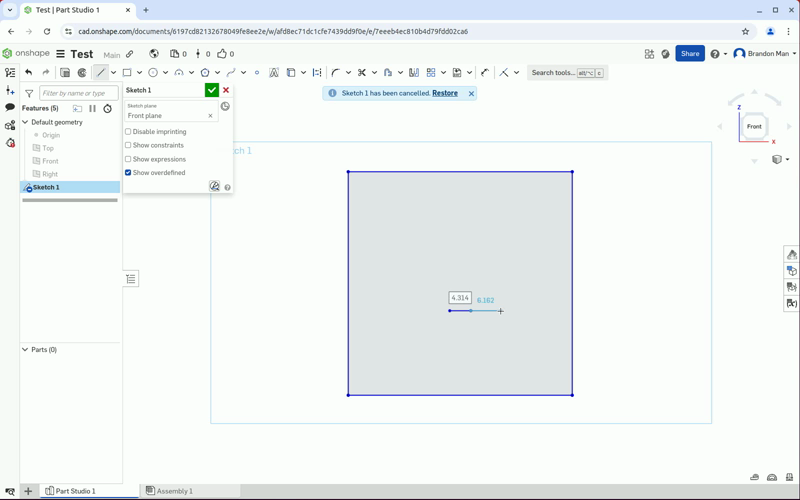
mouse_move(470, 256)
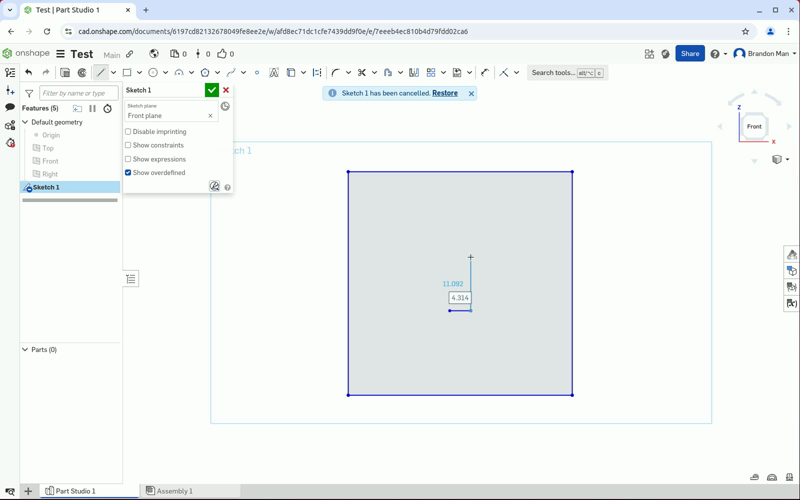
click(470, 256)
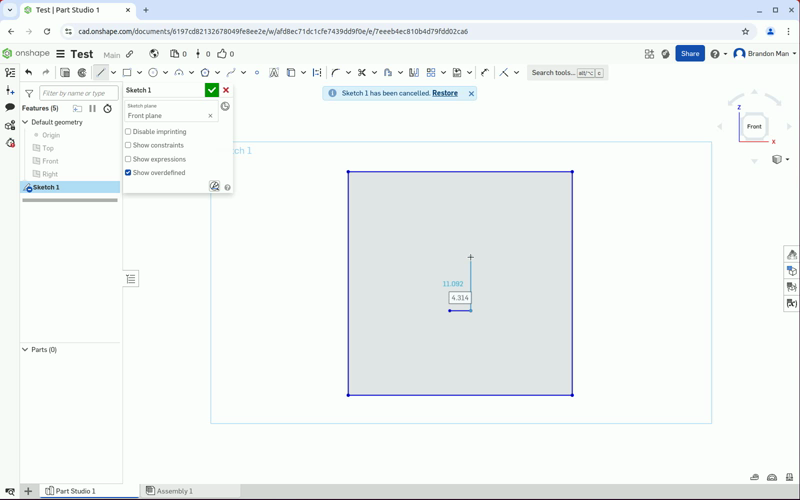
key_up(shift)
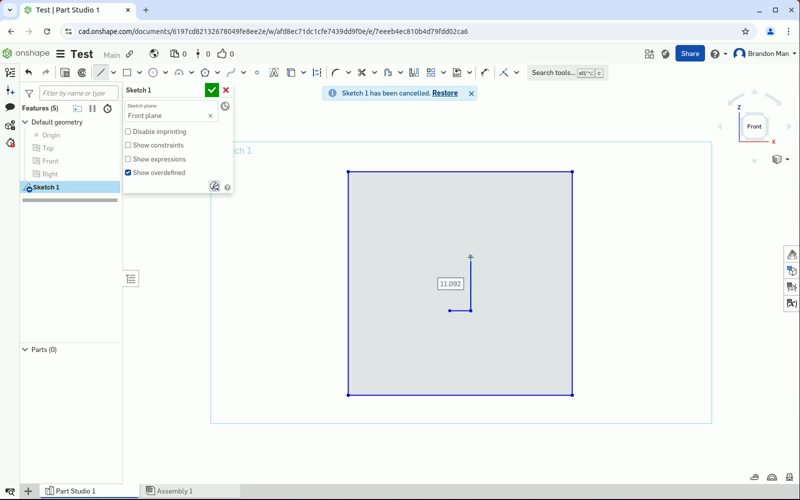
key_down(shift)
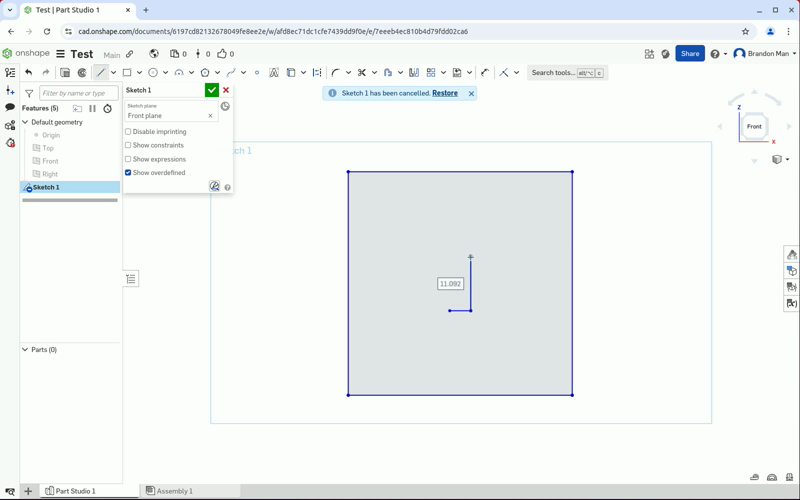
mouse_move(500, 256)
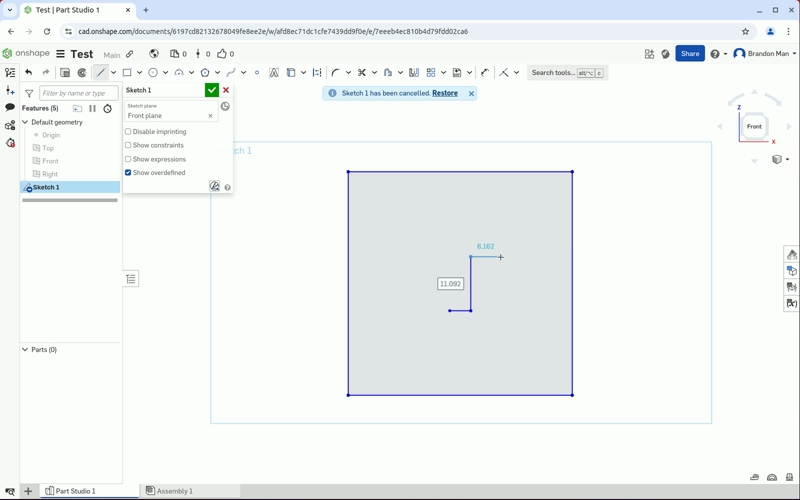
mouse_move(449, 256)
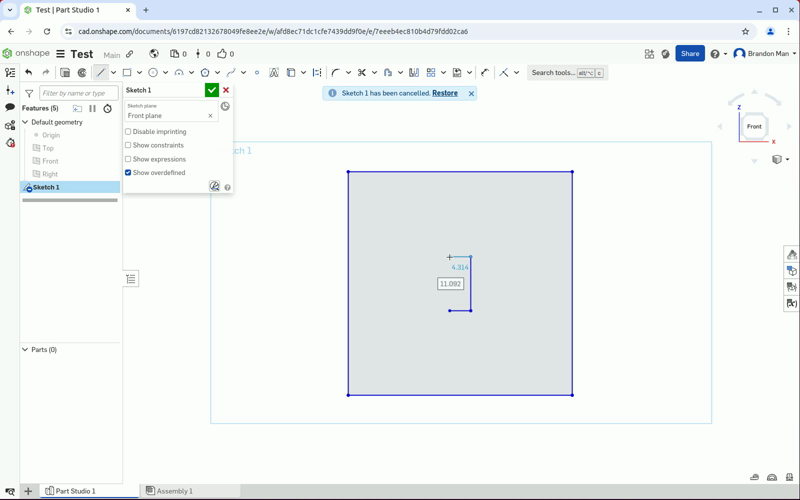
click(449, 256)
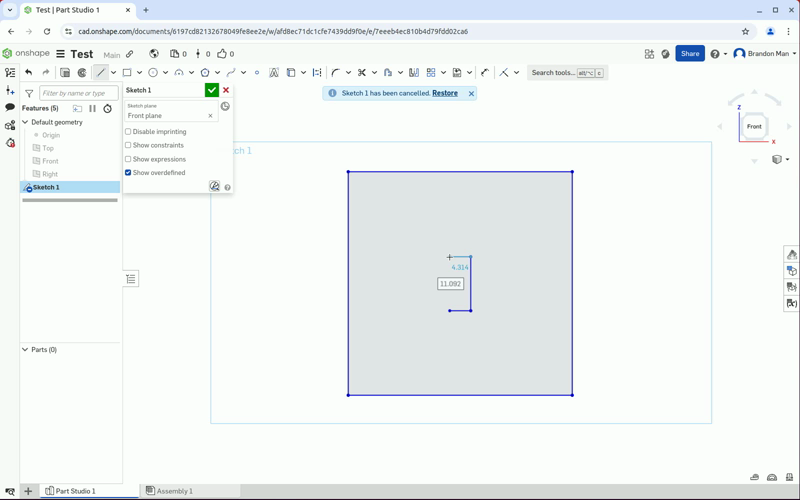
key_up(shift)
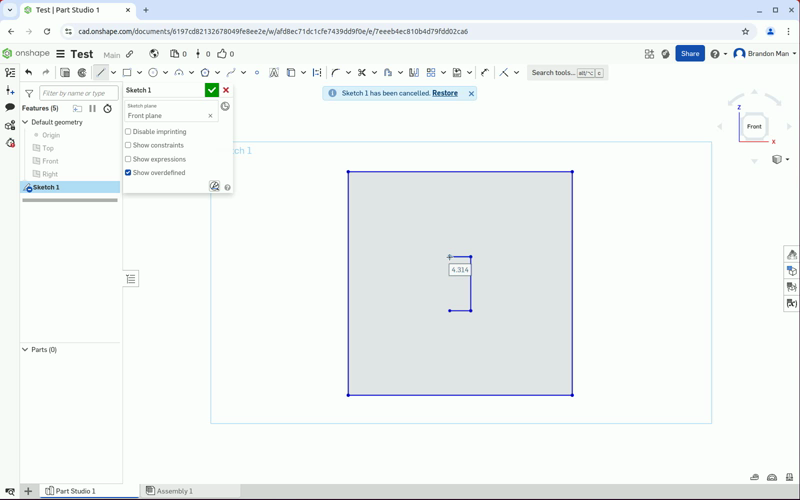
mouse_move(479, 256)
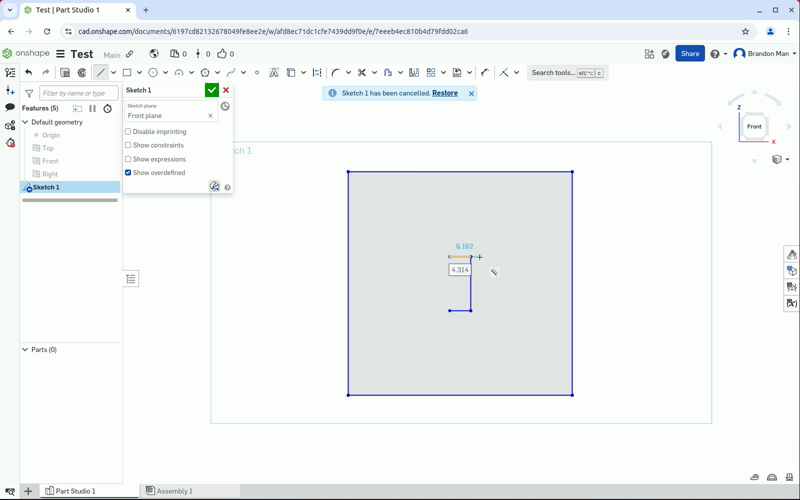
key_down(shift)
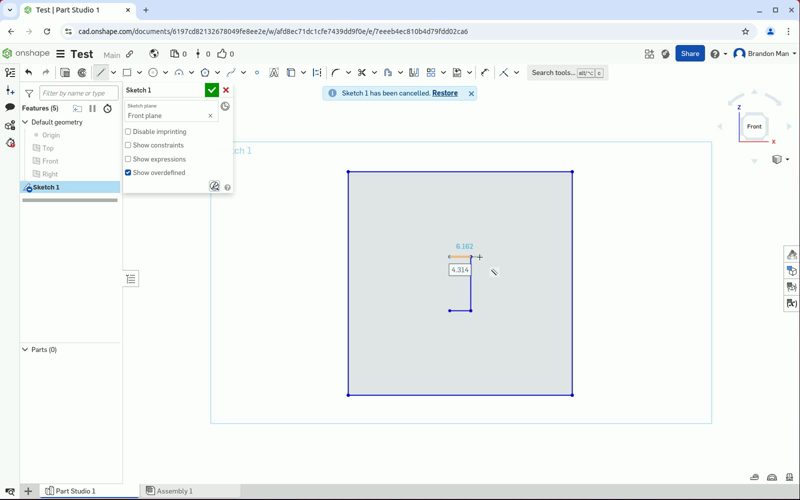
mouse_move(449, 310)
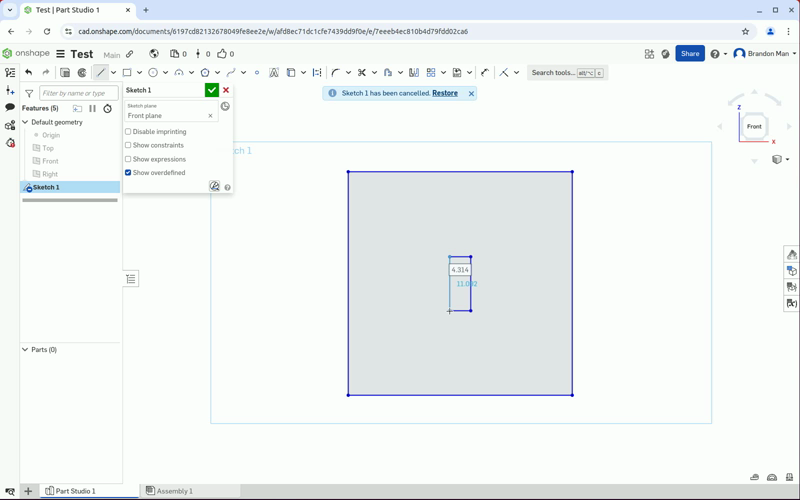
key_up(shift)
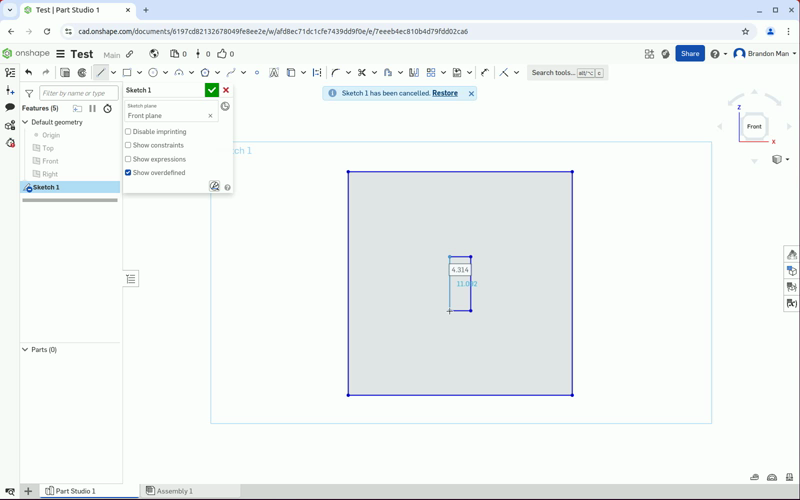
click(449, 310)
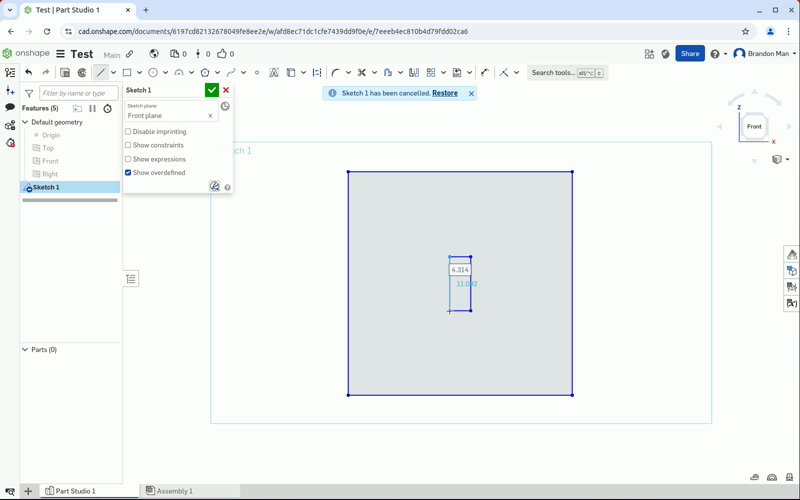
key(esc)
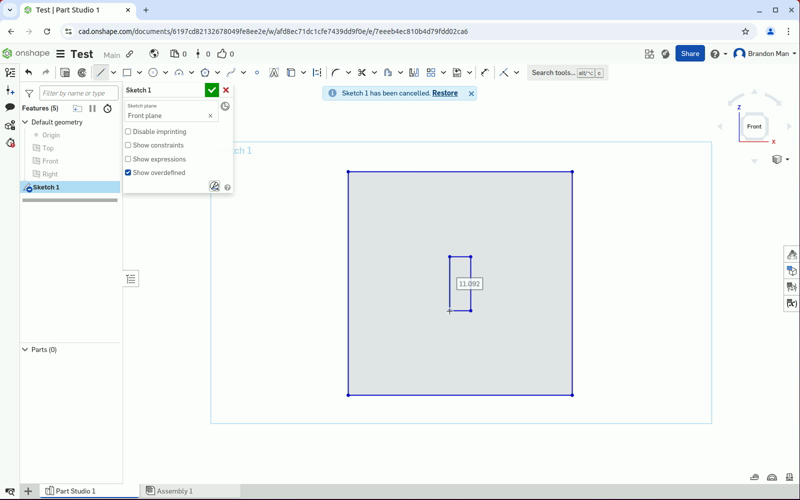
mouse_move(527, 231)
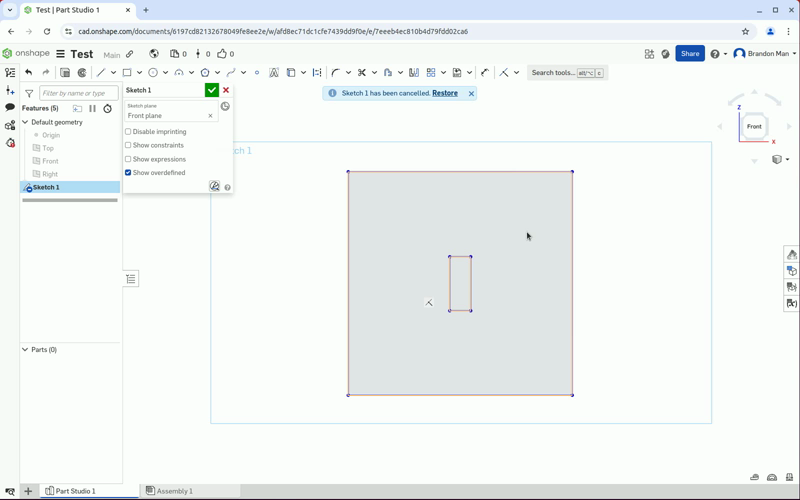
click(527, 231)
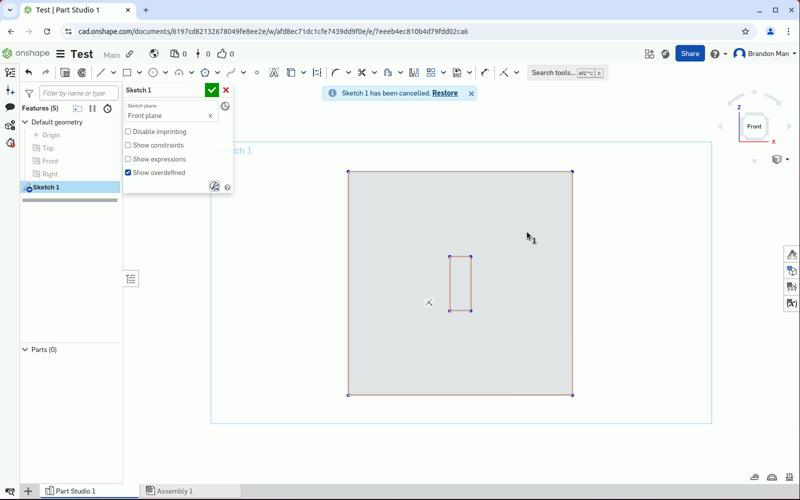
mouse_move(73, 352)
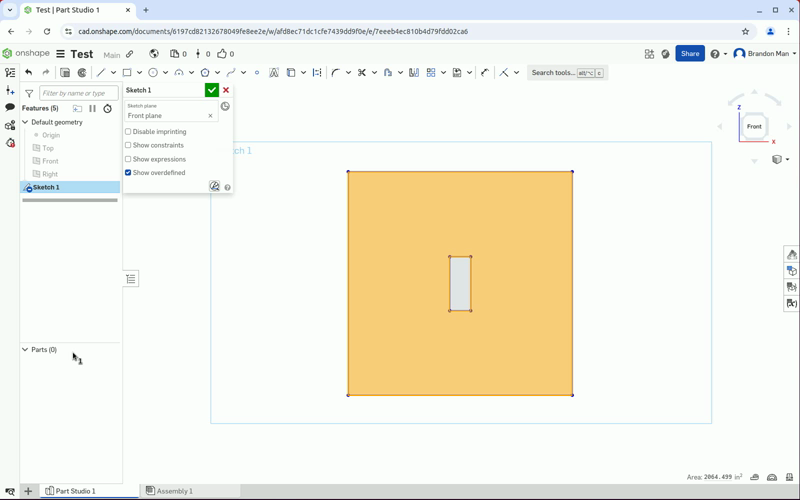
key(shift+y)
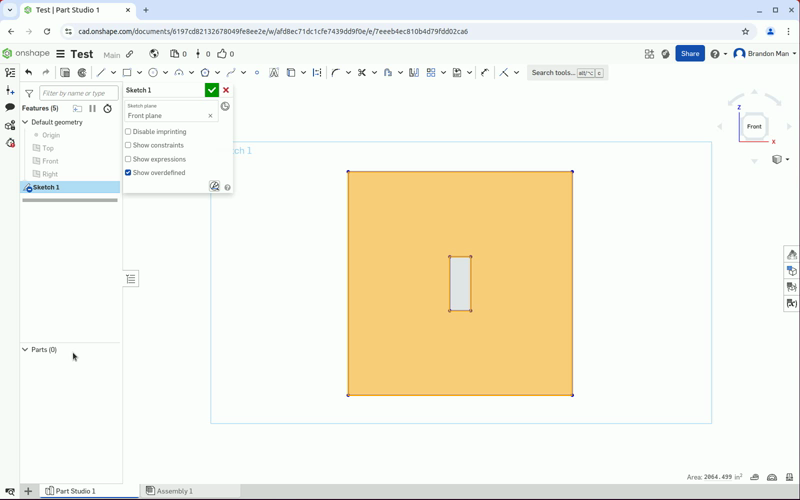
key(shift+e)
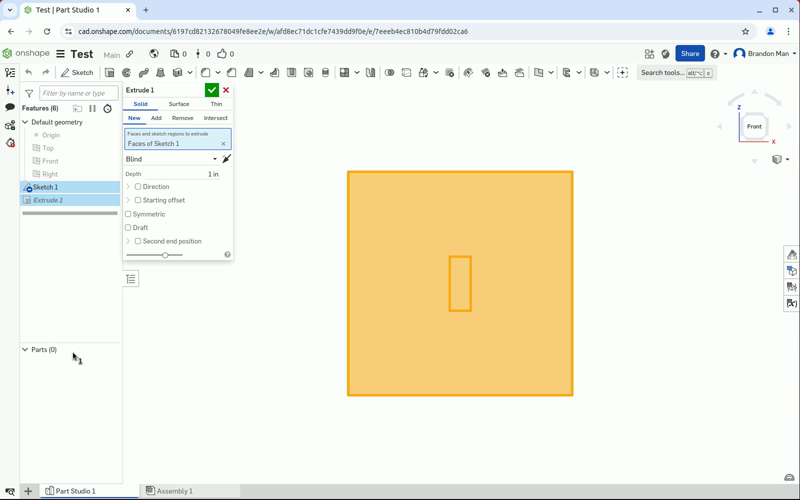
mouse_move(143, 106)
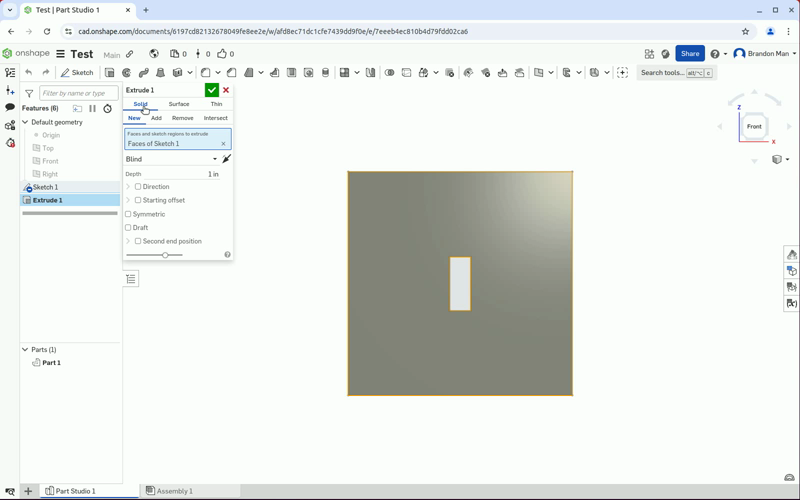
click(143, 106)
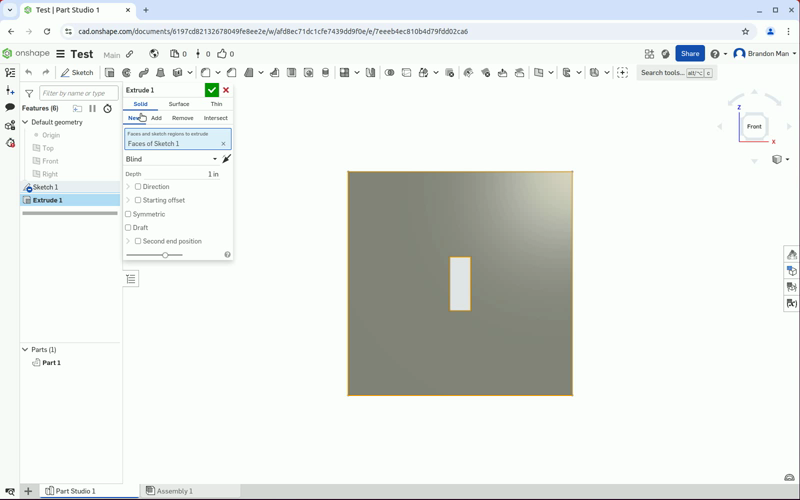
mouse_move(137, 120)
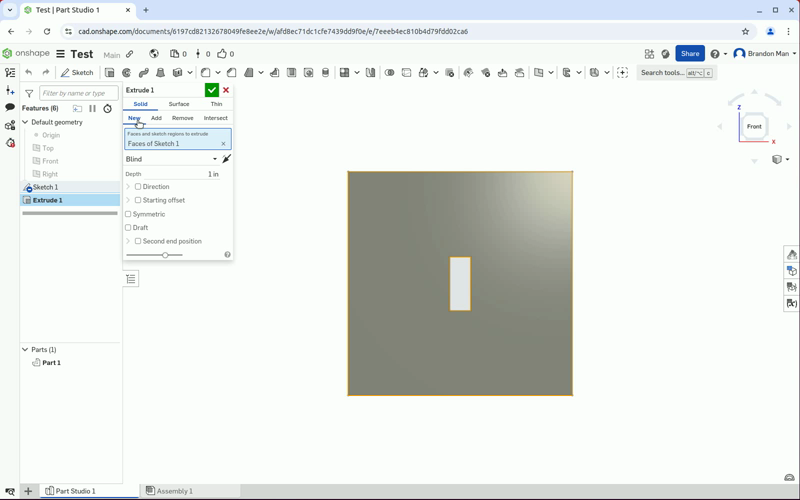
click(137, 120)
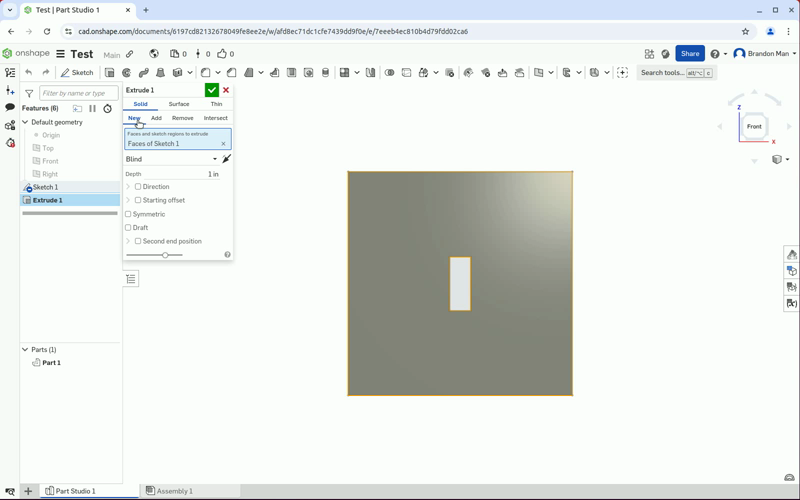
key(tab, 4)
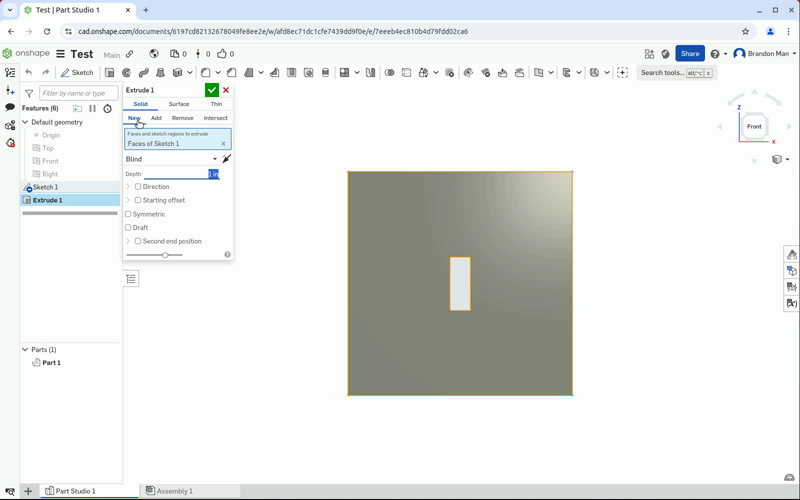
text(1.444)
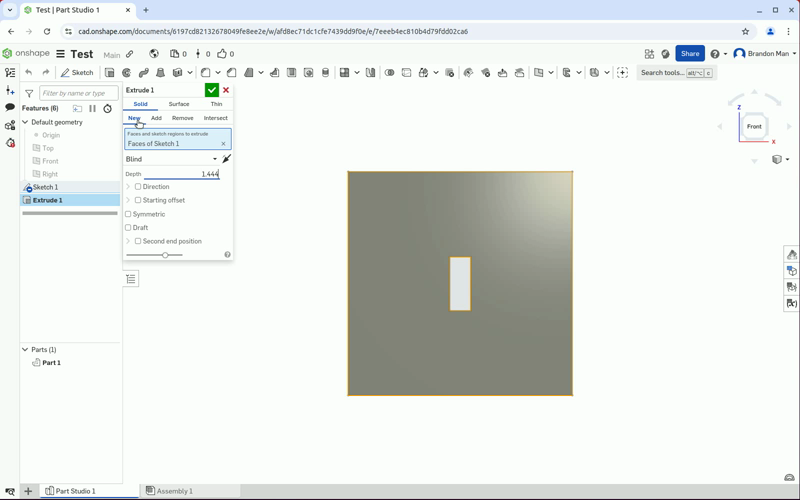
key(enter)
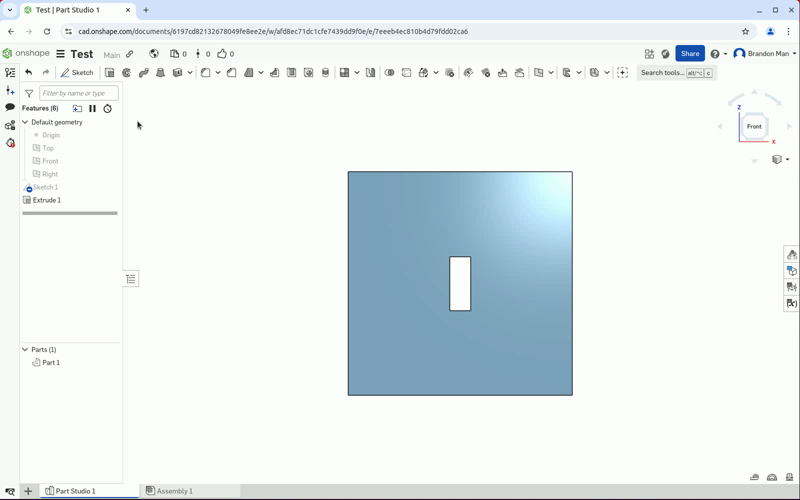
key(shift+h)
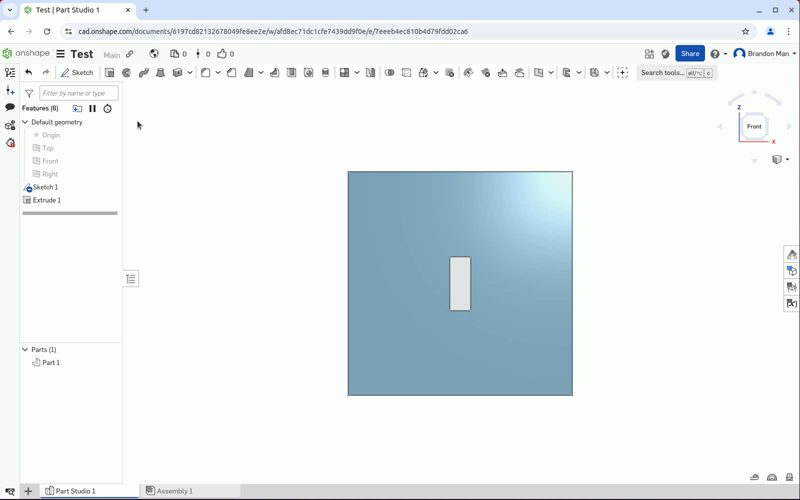
key(shift+h)
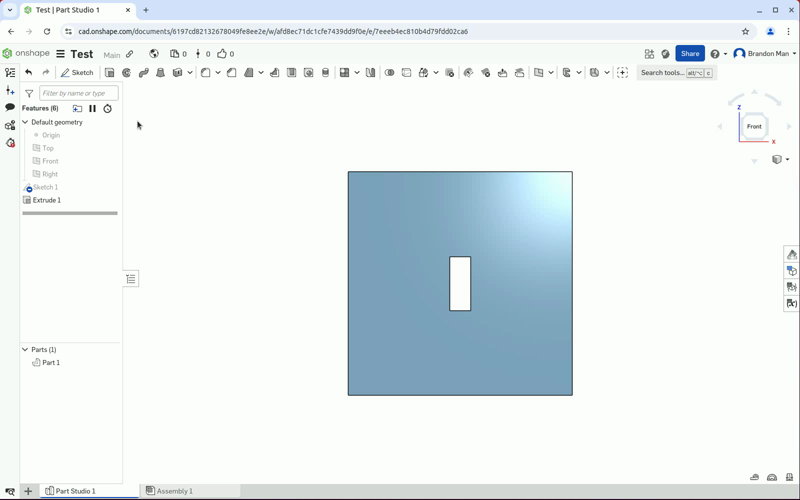
mouse_move(73, 189)
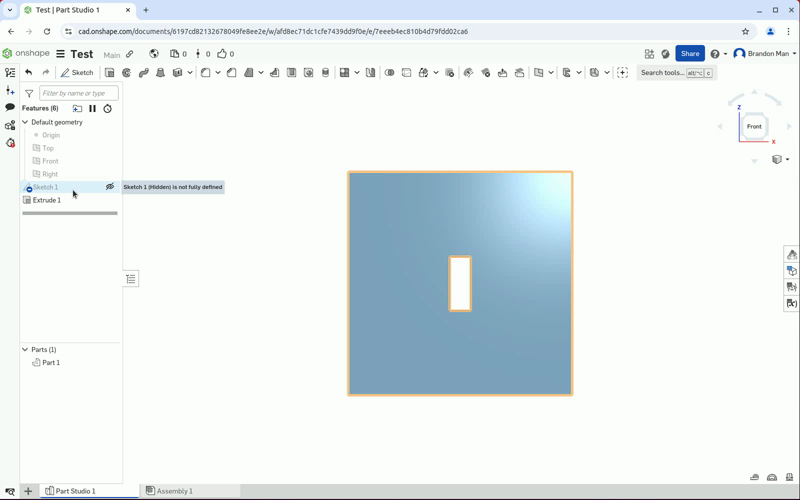
click(73, 189)
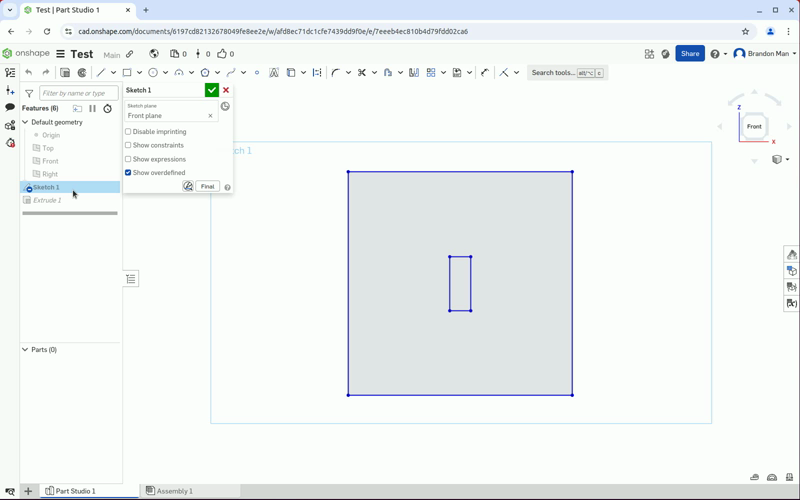
mouse_move(229, 92)
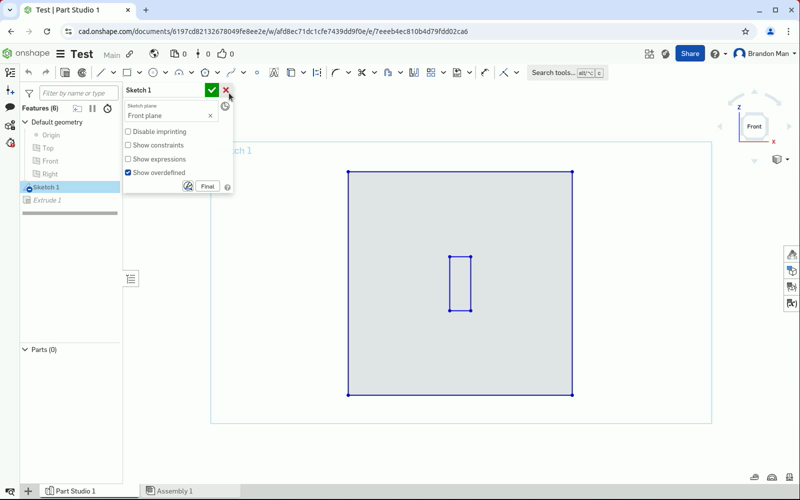
click(229, 92)
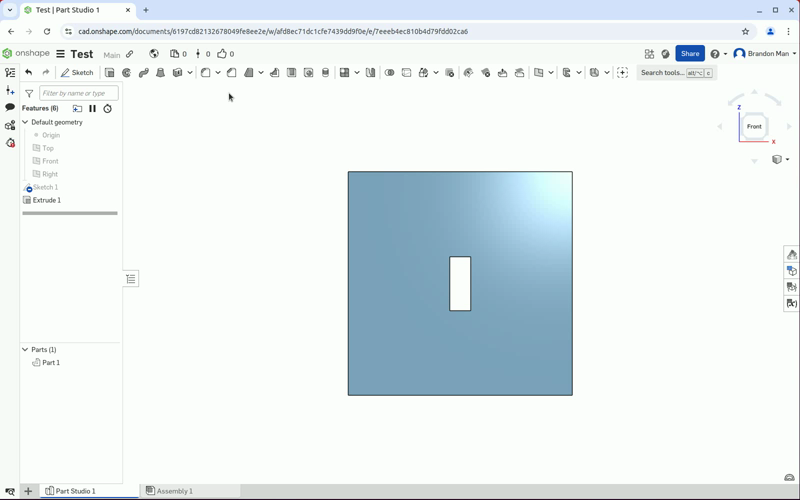
mouse_move(541, 75)
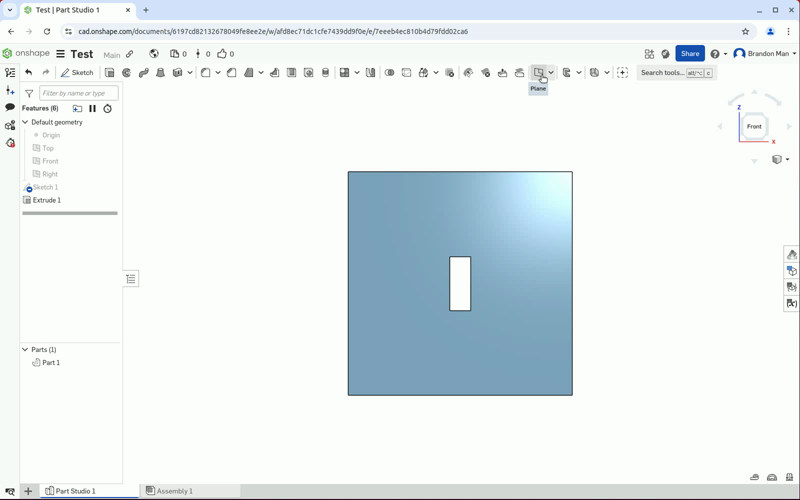
click(541, 75)
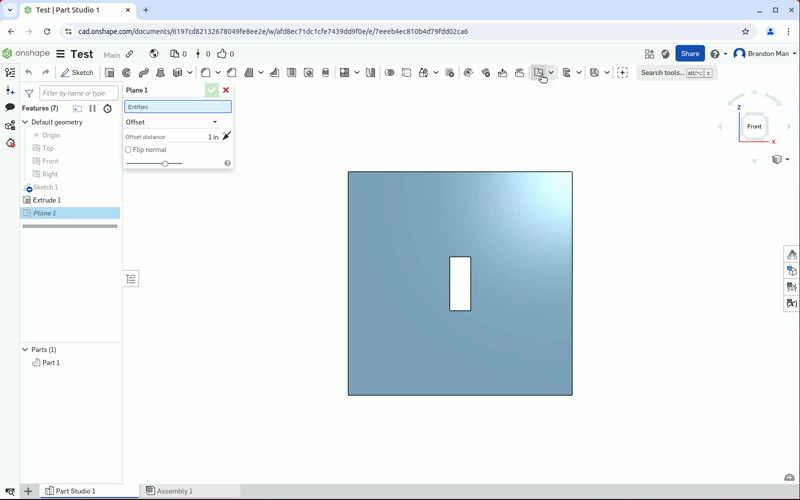
mouse_move(73, 163)
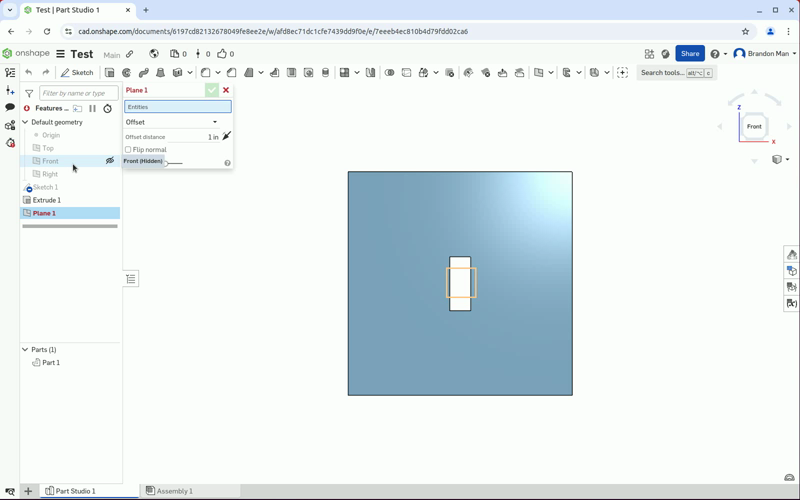
click(73, 163)
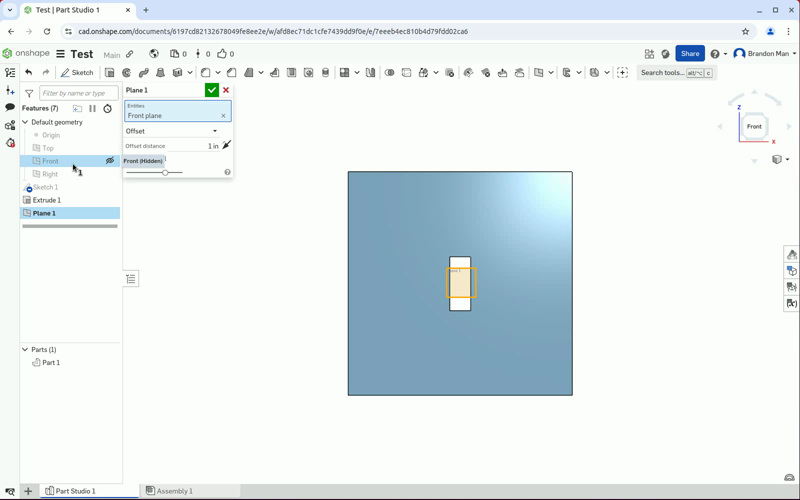
key(tab, 2)
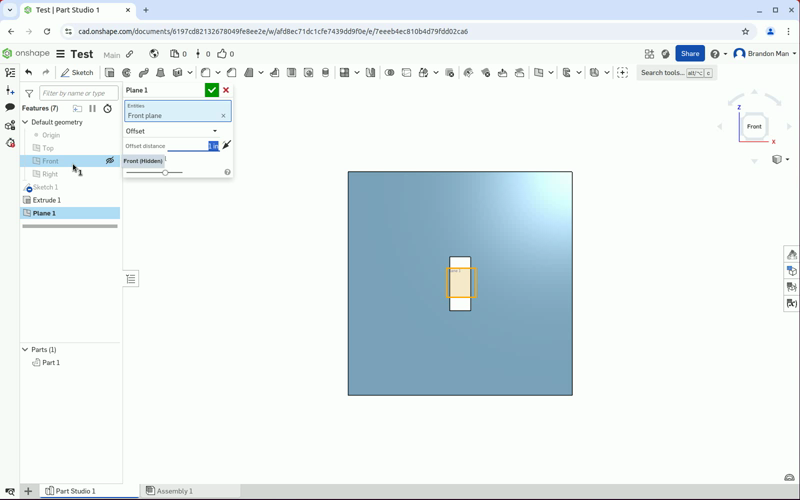
text(1.448)
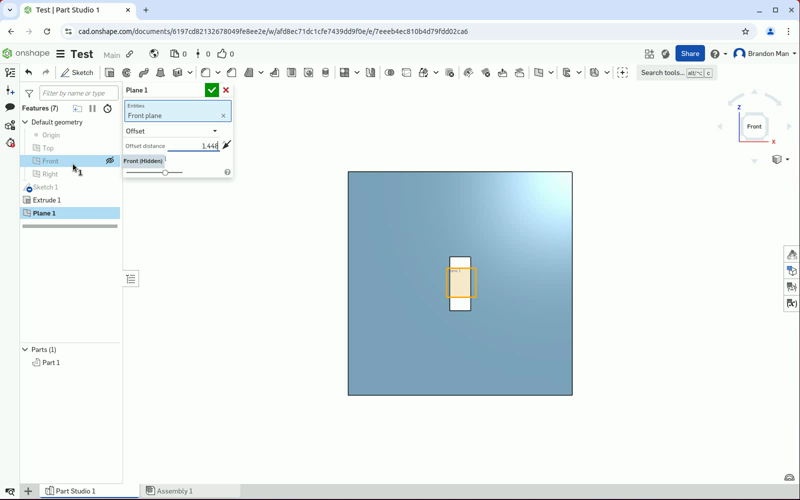
key(enter, 2)
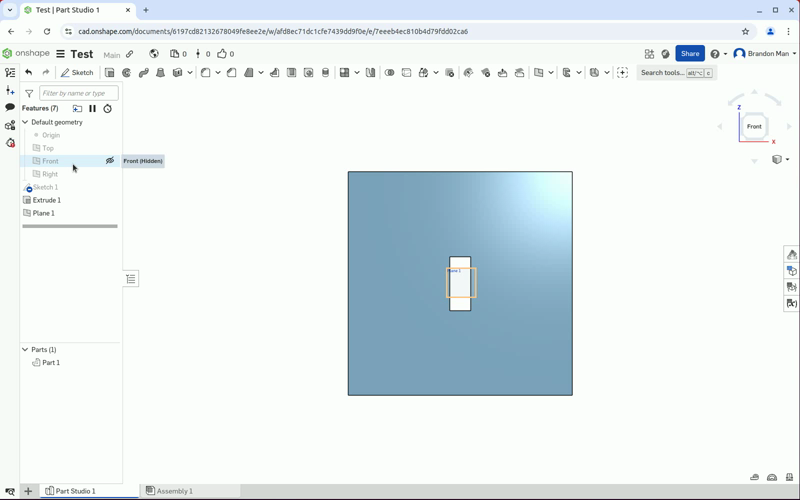
key(shift+s)
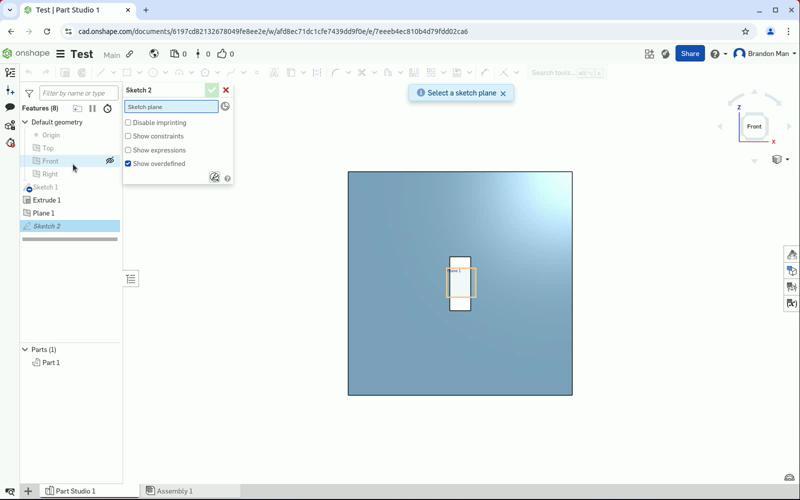
mouse_move(73, 215)
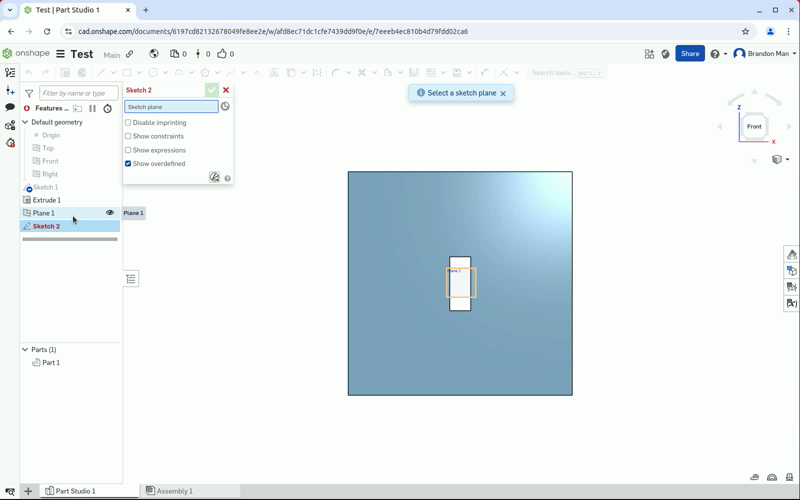
click(73, 215)
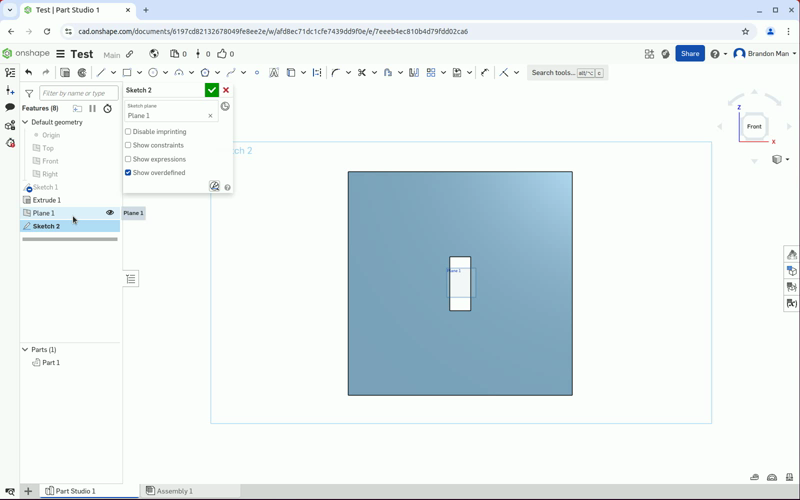
mouse_move(73, 352)
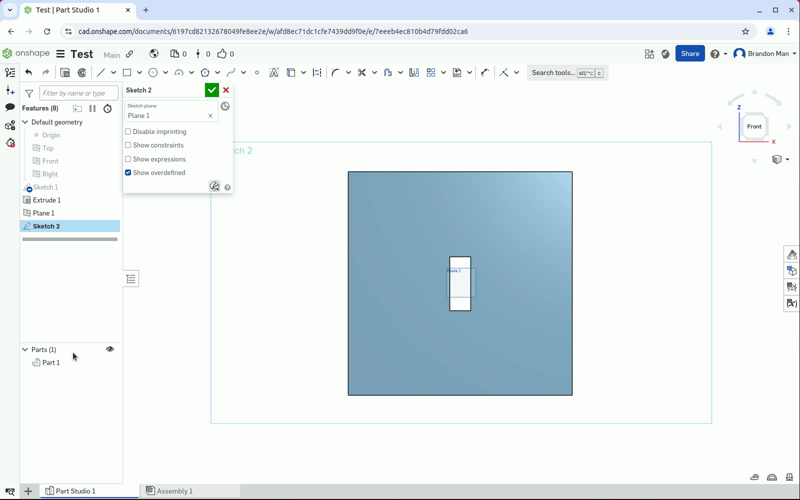
key(y)
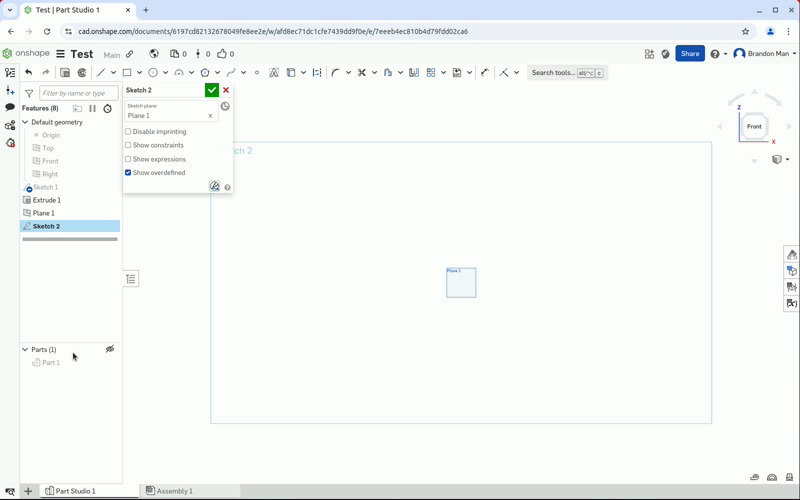
key(c)
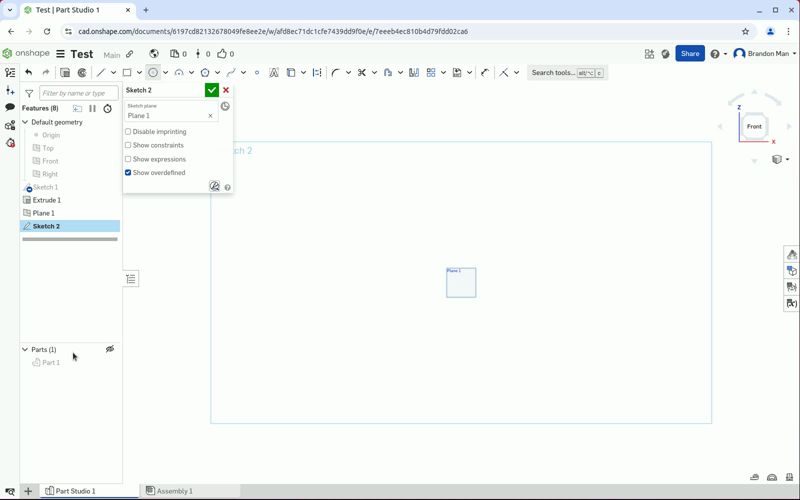
key_down(shift)
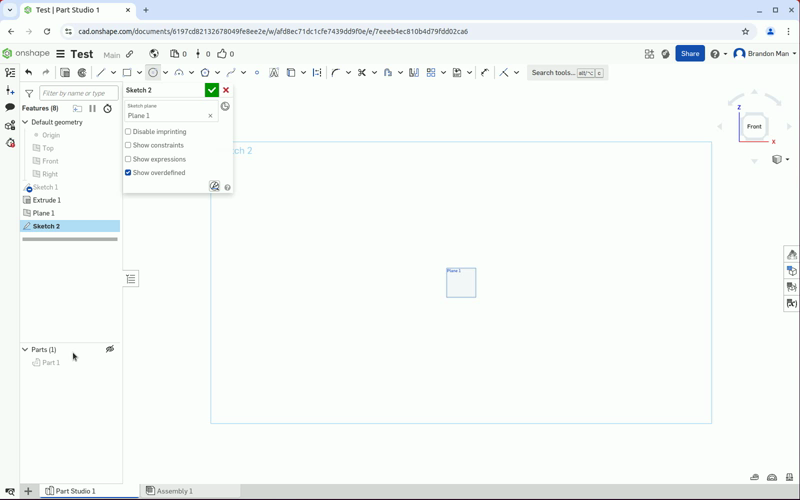
mouse_move(461, 282)
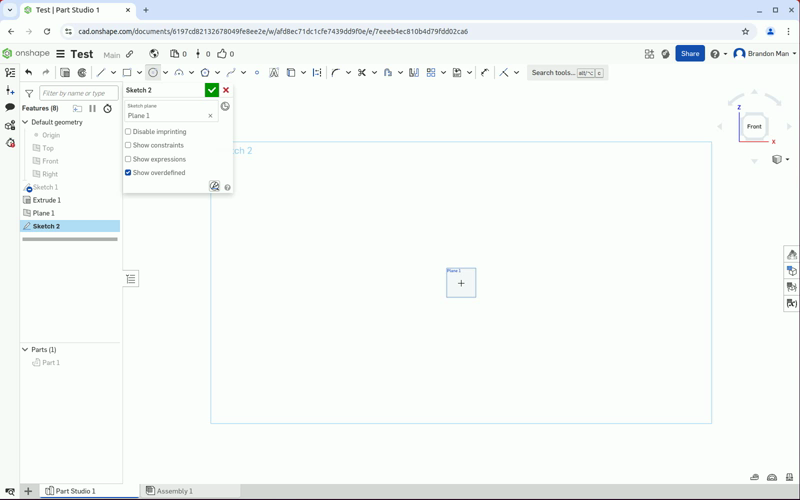
click(461, 282)
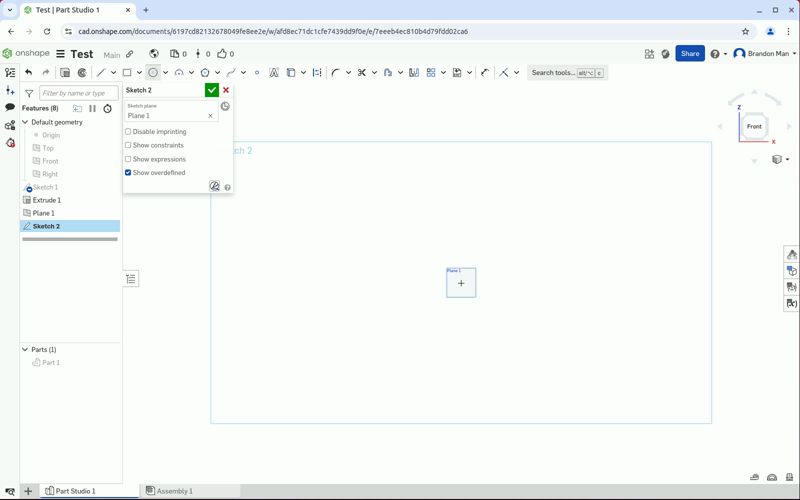
key_up(shift)
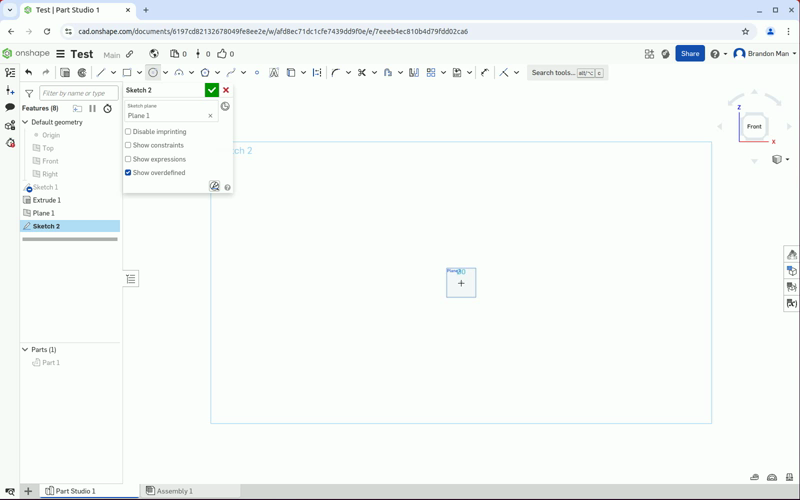
mouse_move(507, 282)
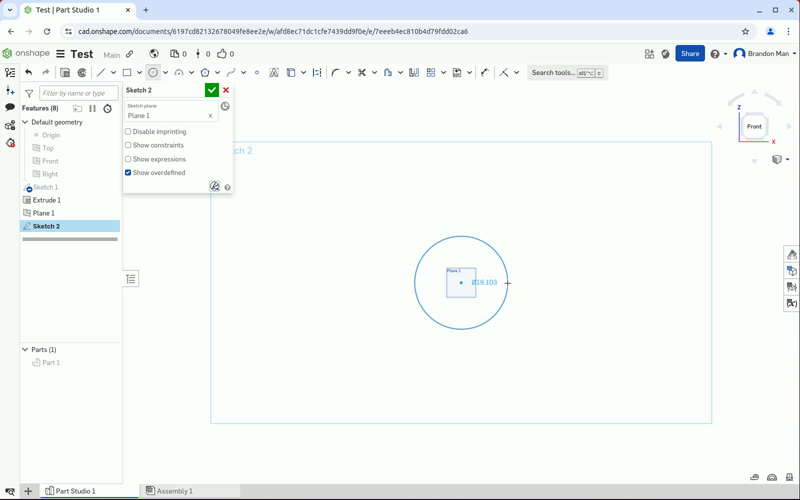
click(507, 282)
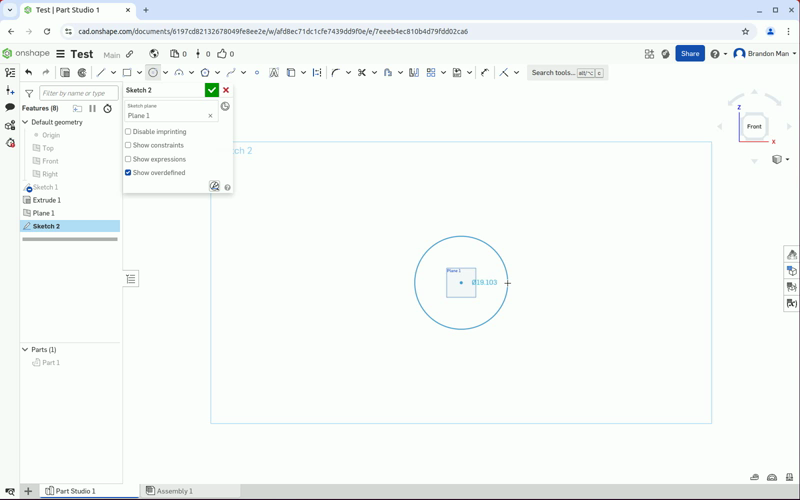
key(esc)
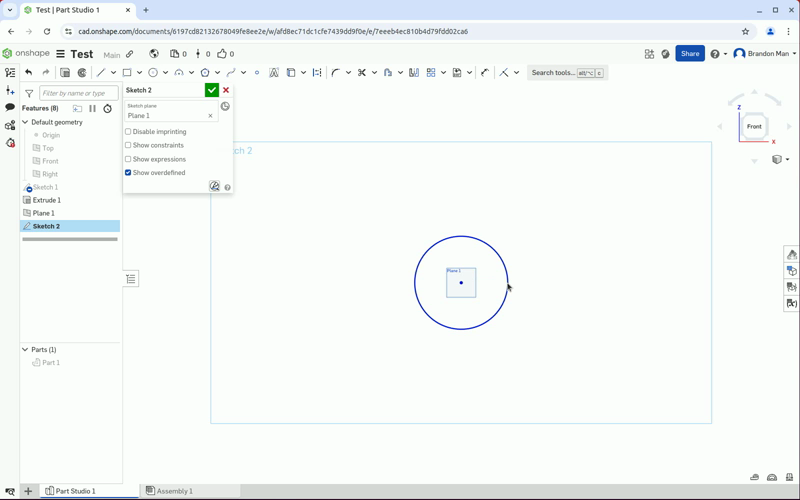
key(c)
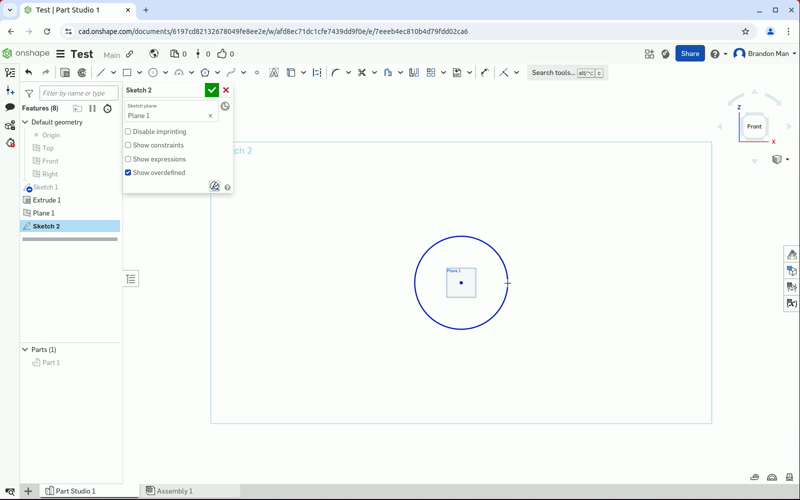
key_down(shift)
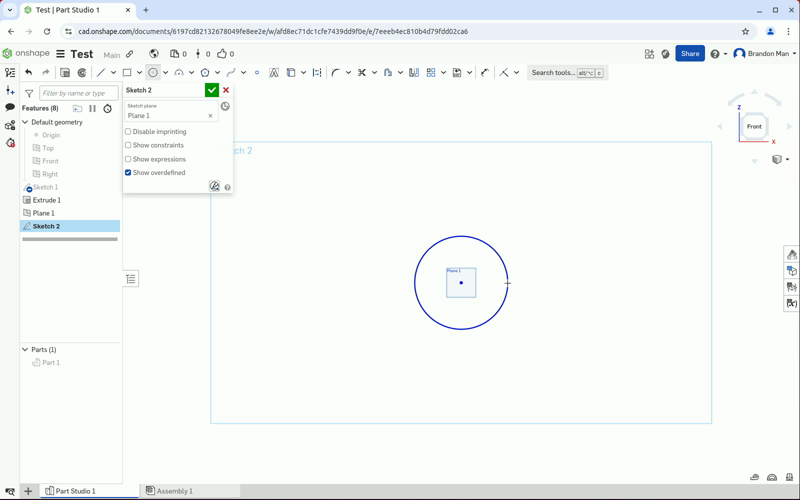
mouse_move(461, 282)
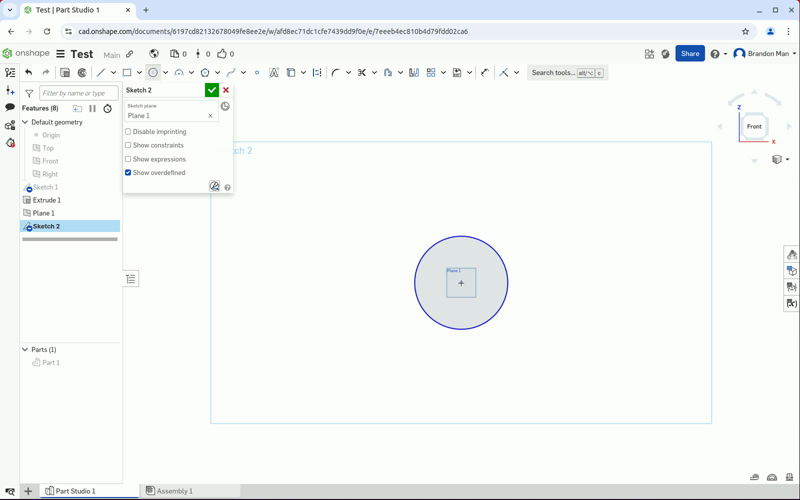
click(461, 282)
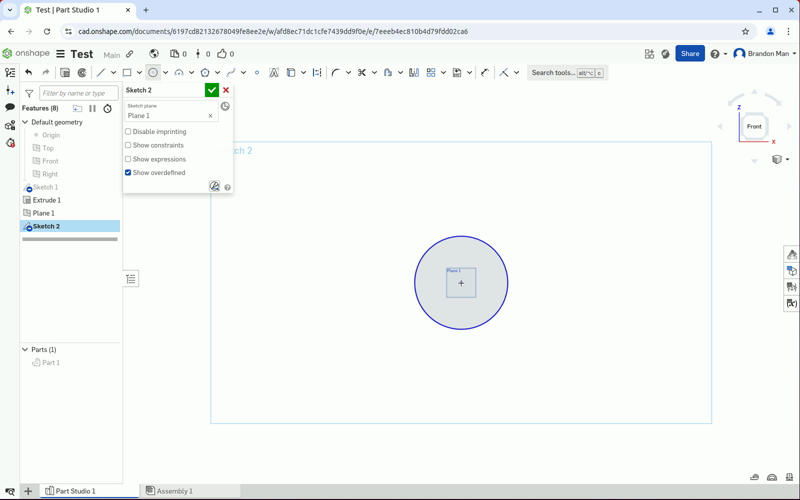
key_up(shift)
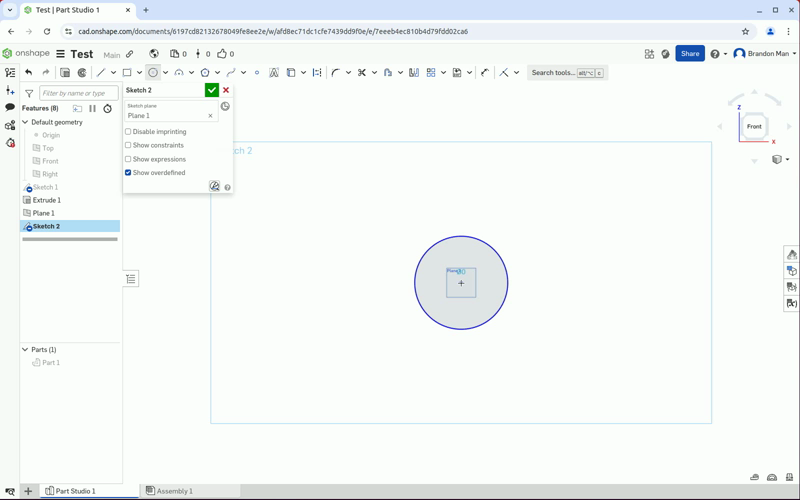
mouse_move(494, 282)
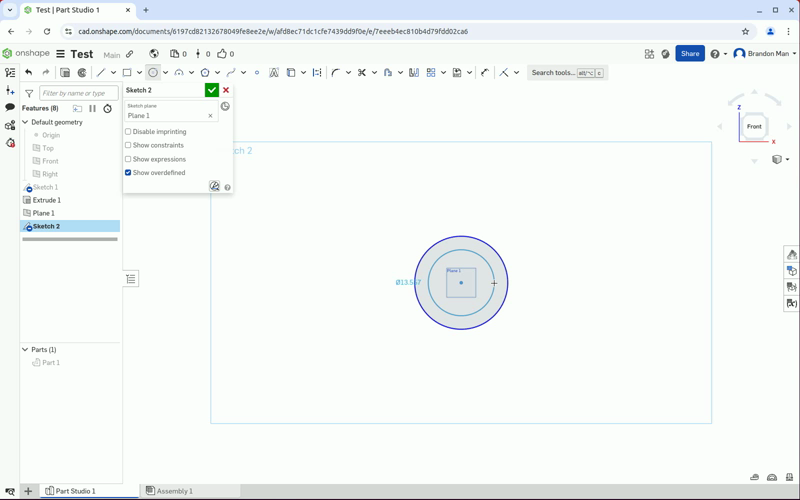
click(494, 282)
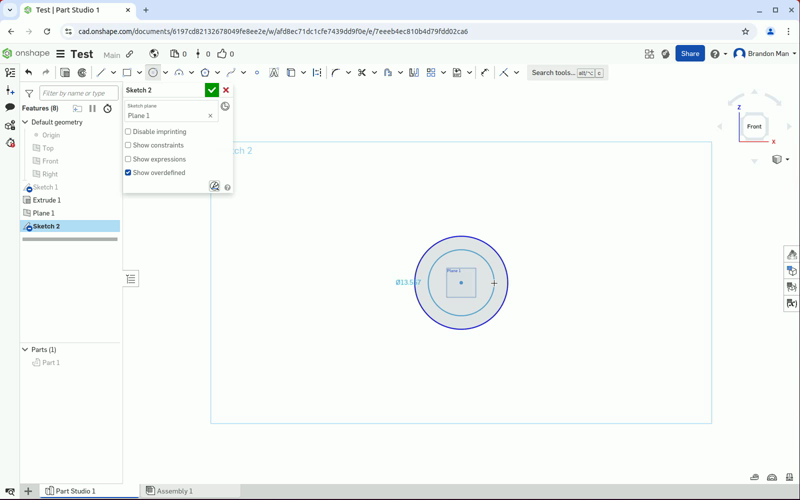
key(esc)
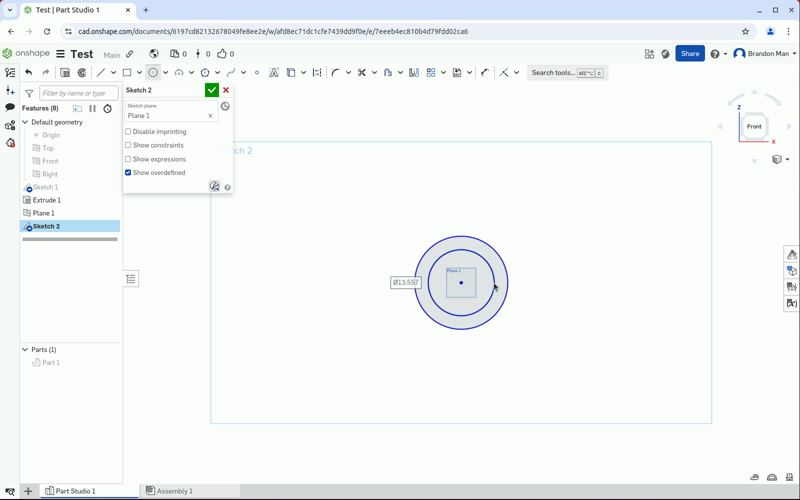
mouse_move(448, 323)
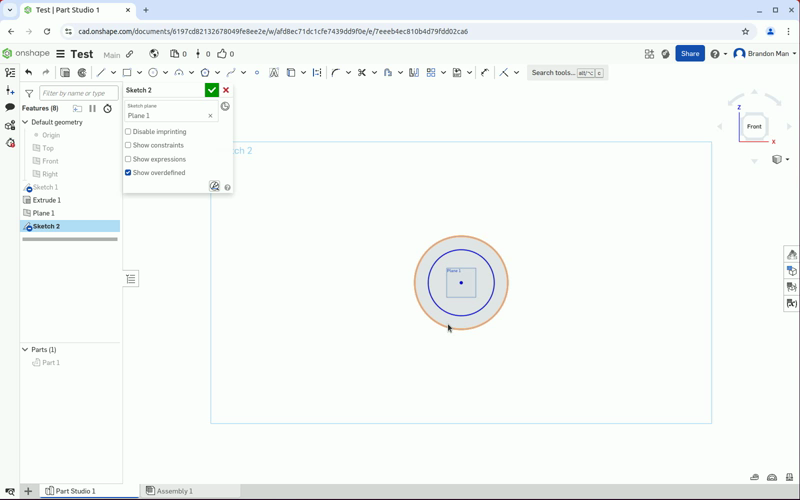
click(448, 323)
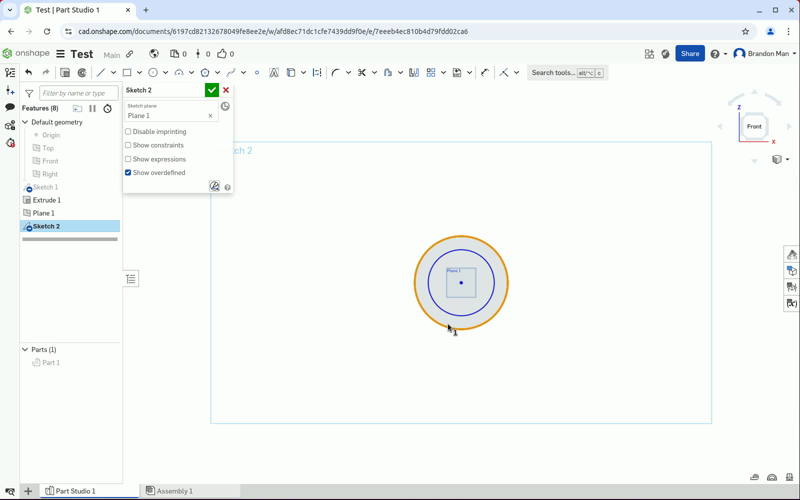
mouse_move(73, 352)
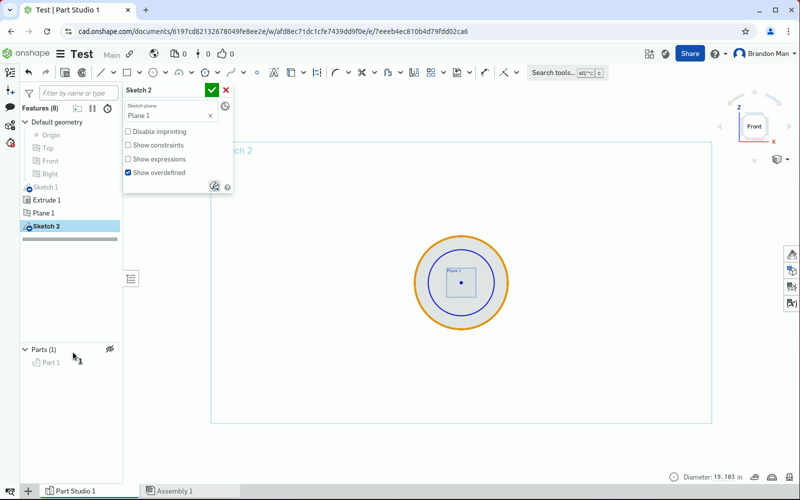
key(shift+y)
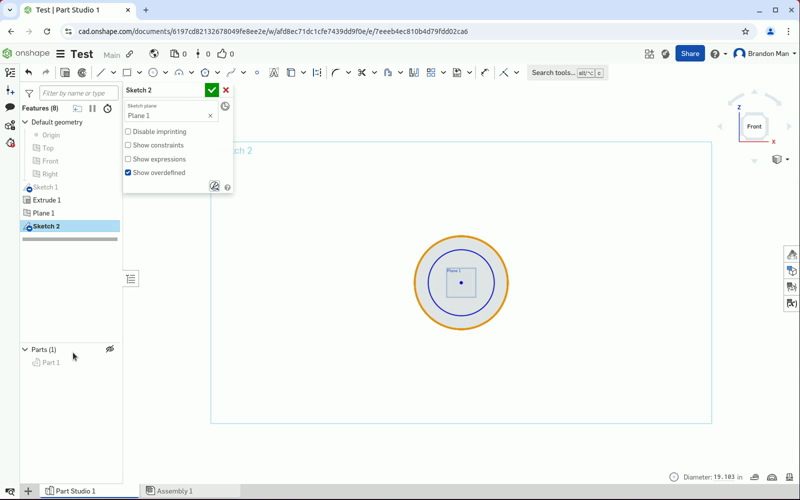
key(shift+e)
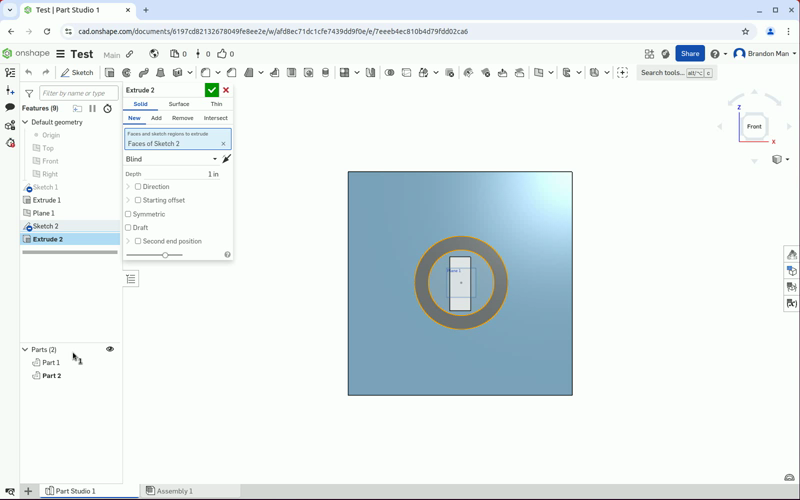
mouse_move(143, 106)
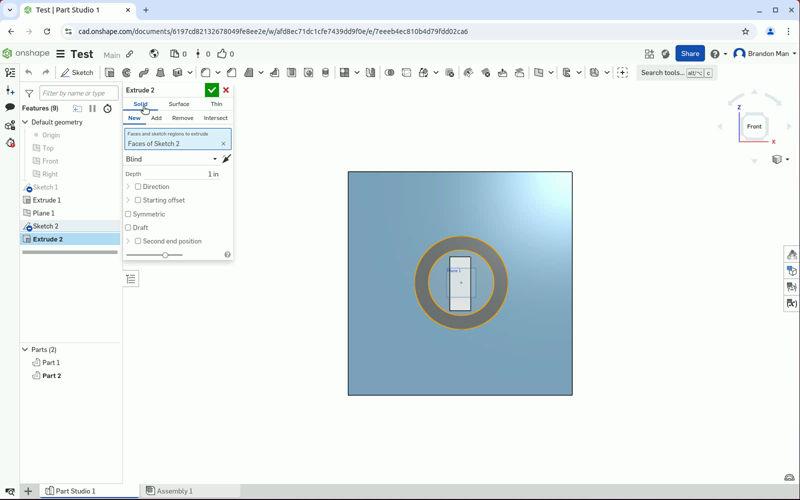
click(143, 106)
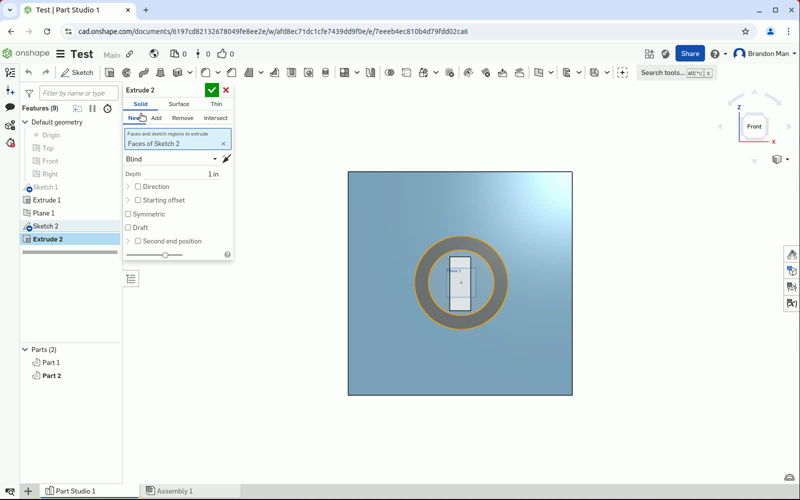
mouse_move(137, 120)
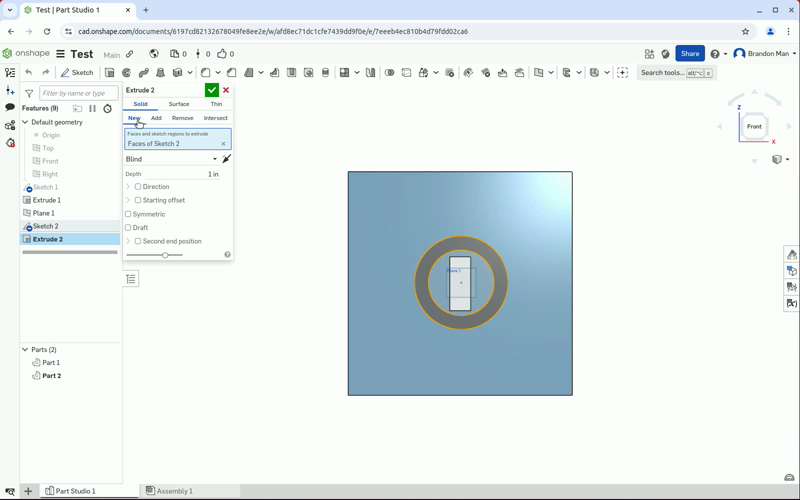
click(137, 120)
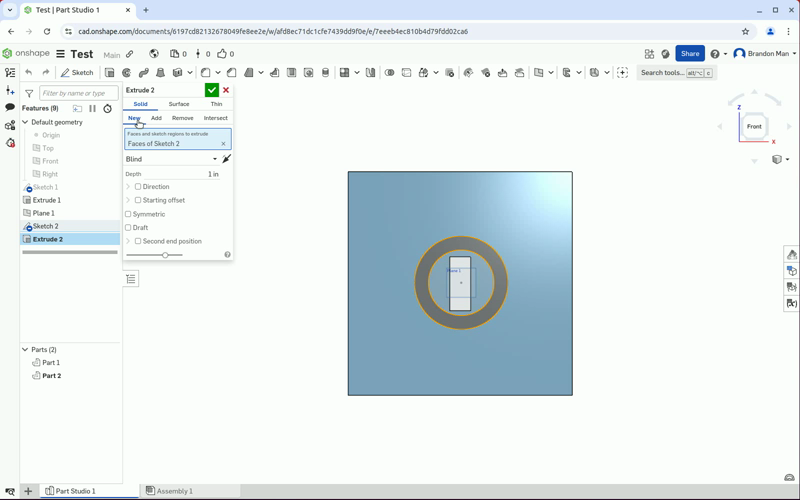
key(tab, 4)
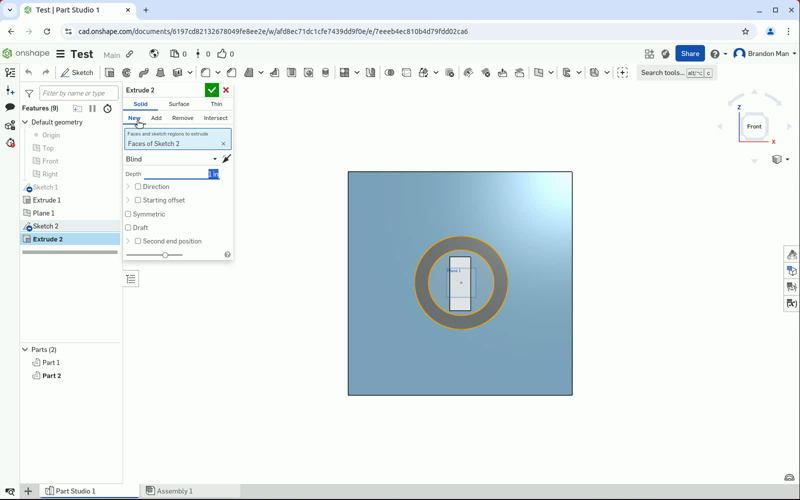
text(1.444)
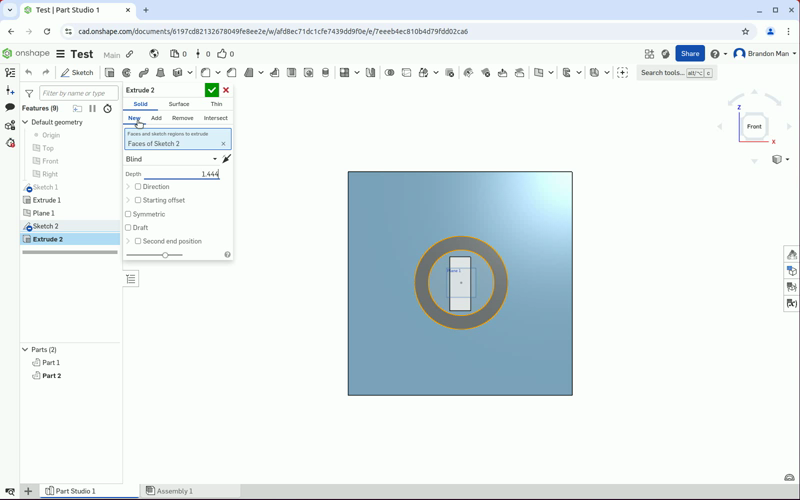
key(enter)
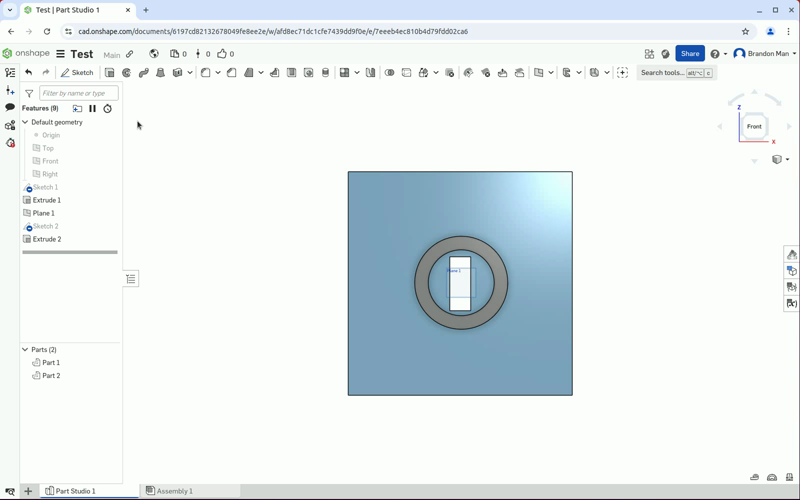
key(shift+h)
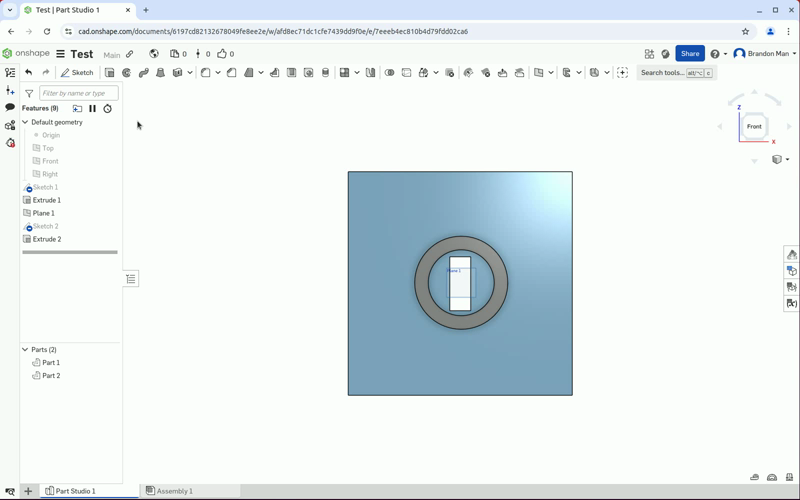
key(shift+h)
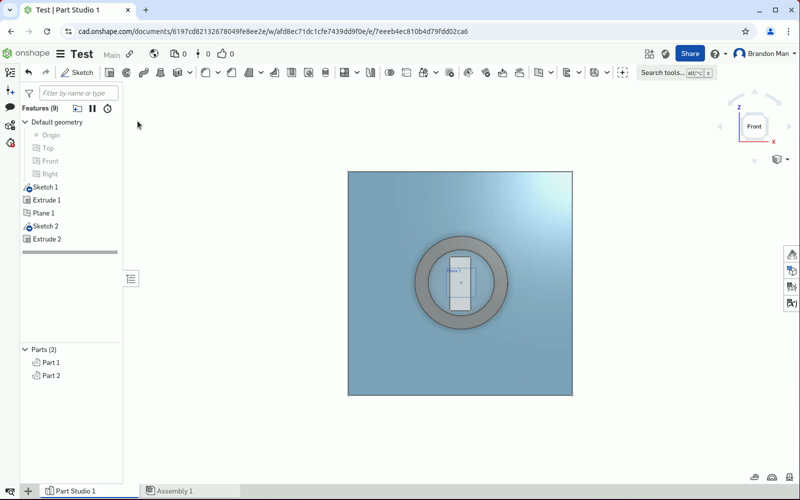
key(shift+7)
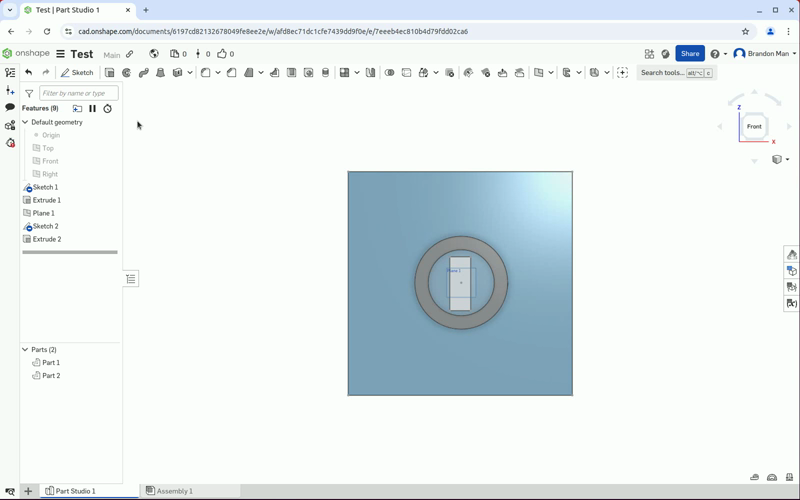
key(left, 2)
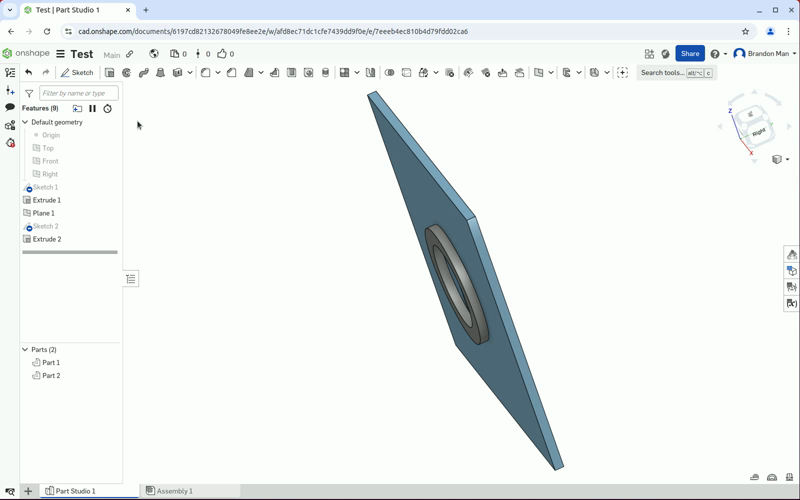
key(down, 2)
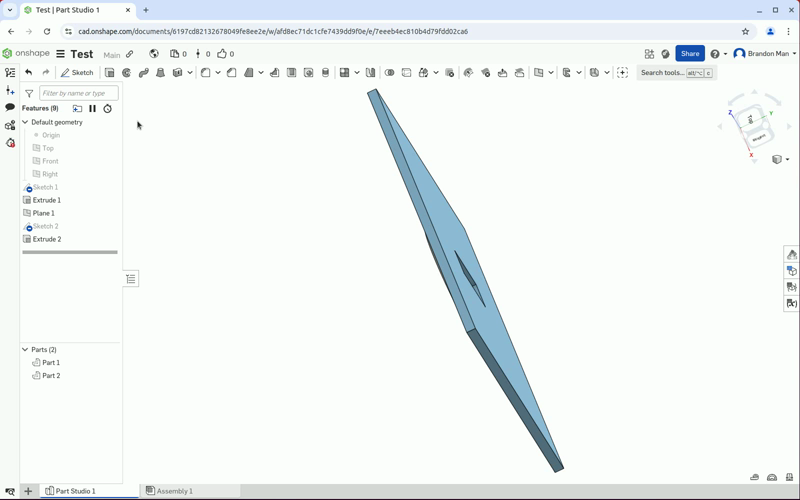
key(up, 2)
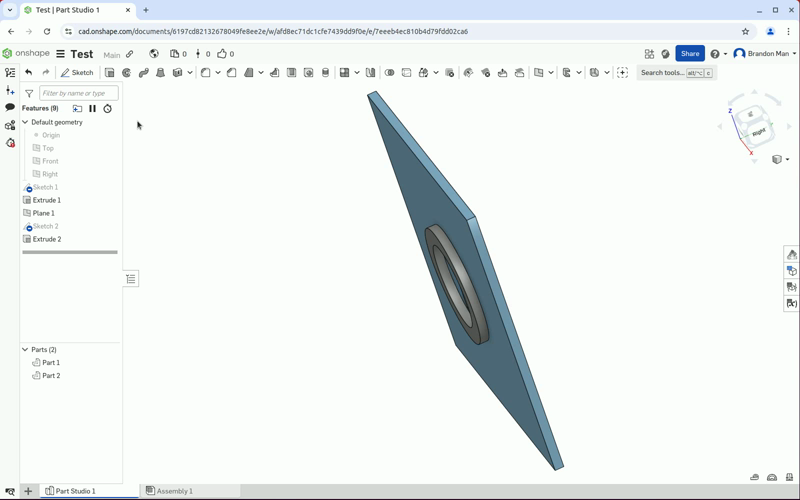
key(right, 2)
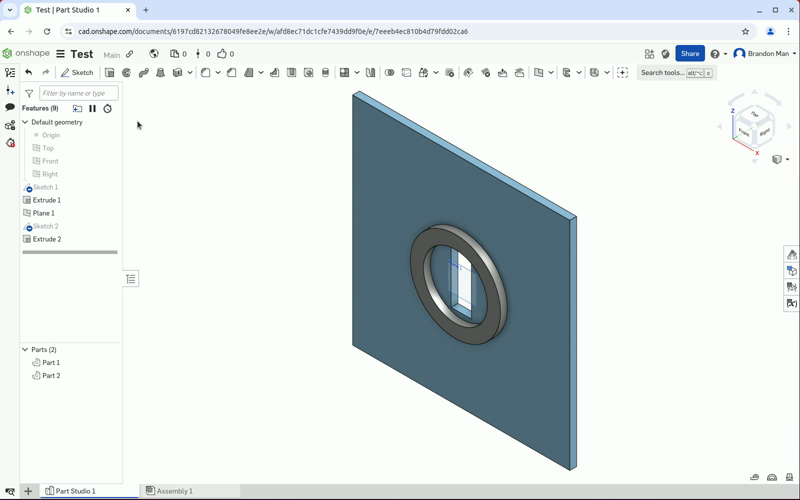
mouse_move(73, 189)
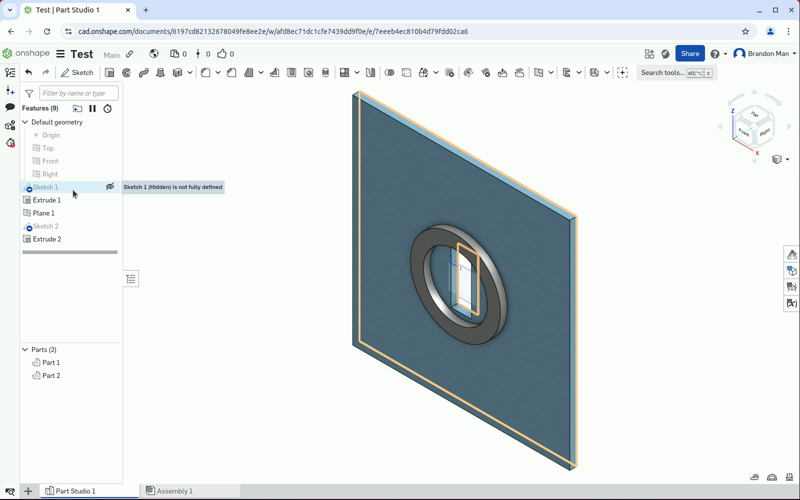
click(73, 189)